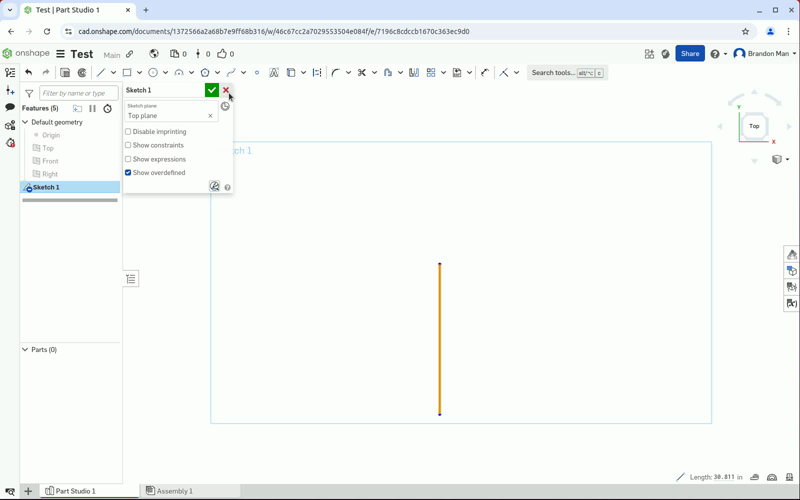
key(shift+h)
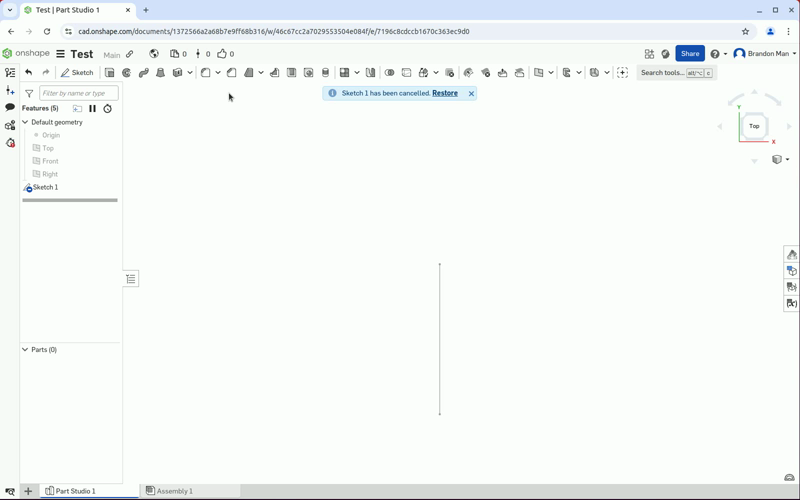
key(shift+s)
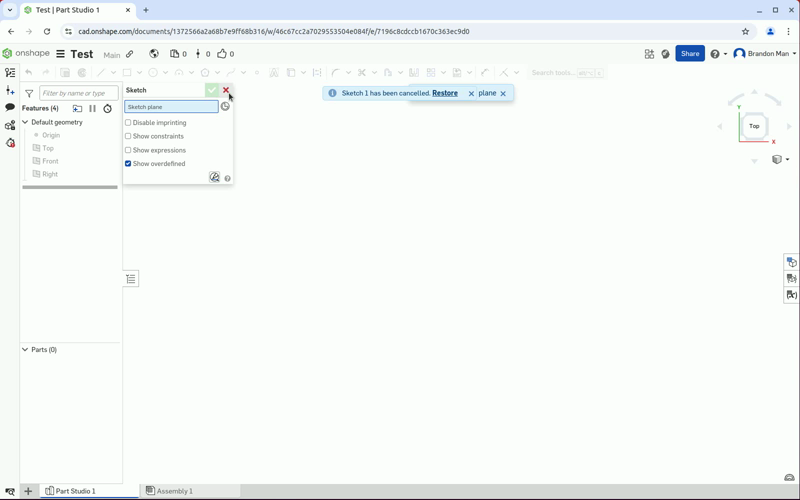
mouse_move(73, 150)
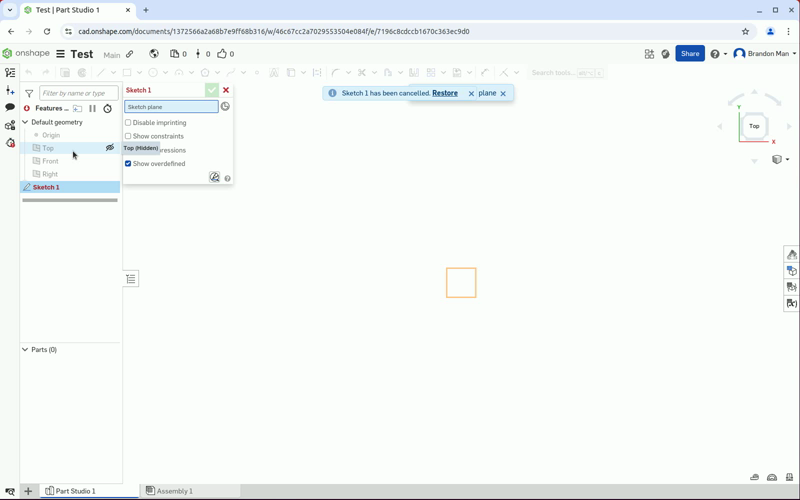
click(73, 150)
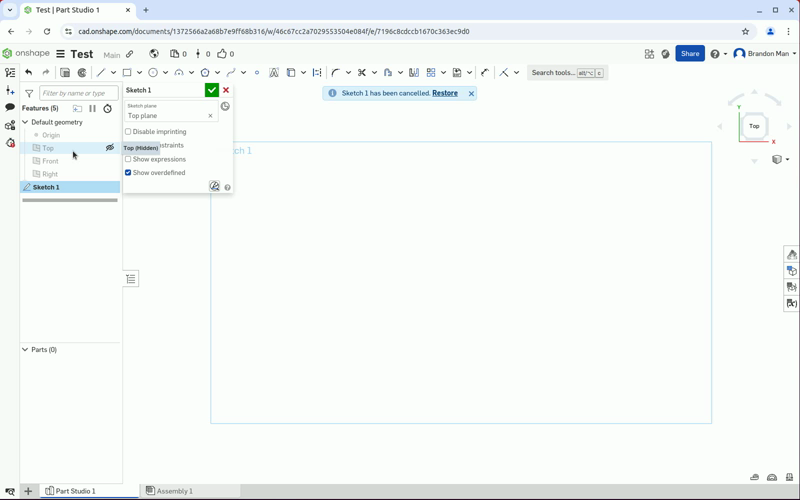
mouse_move(73, 352)
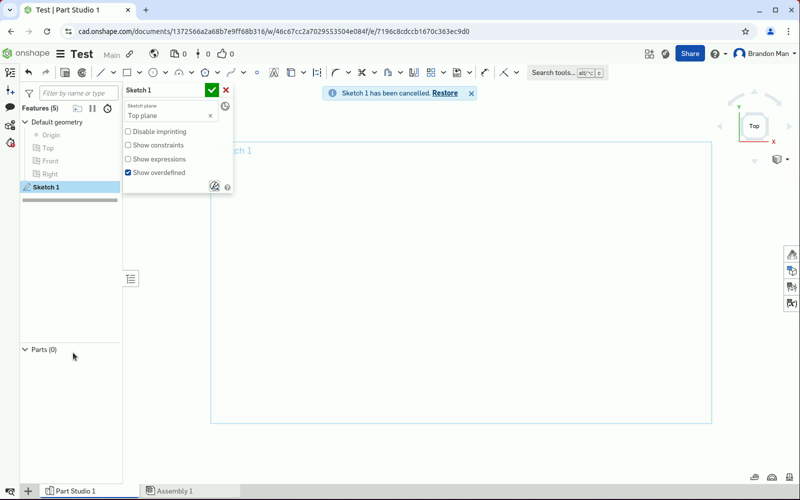
key(y)
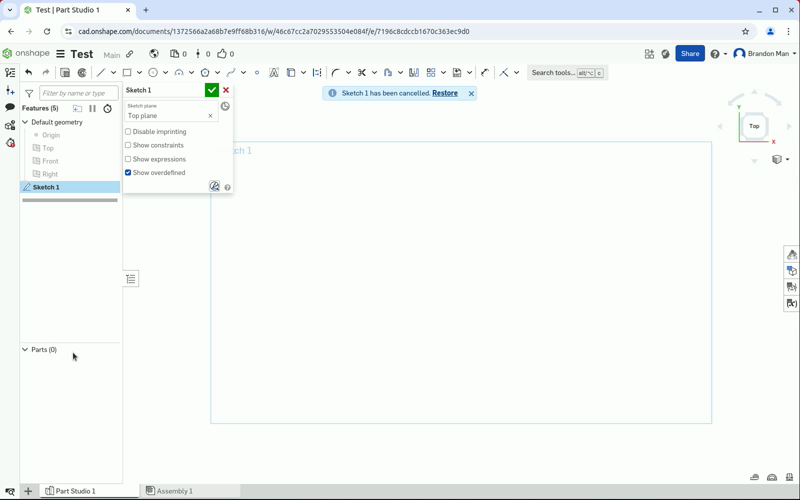
key(c)
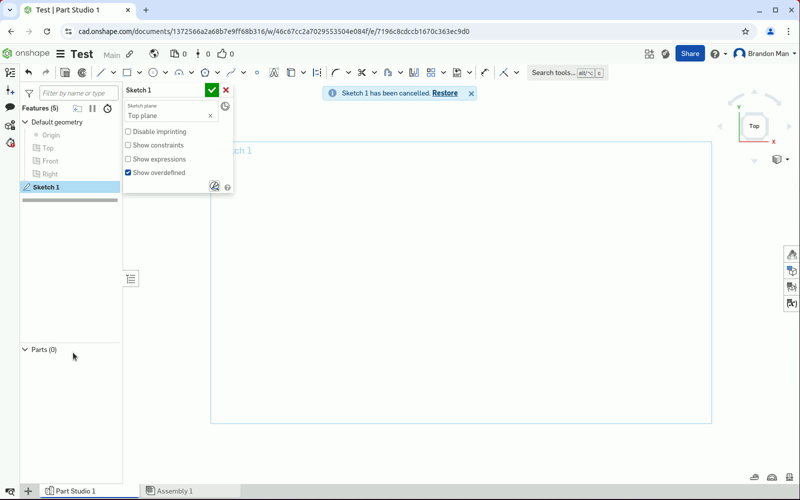
key_down(shift)
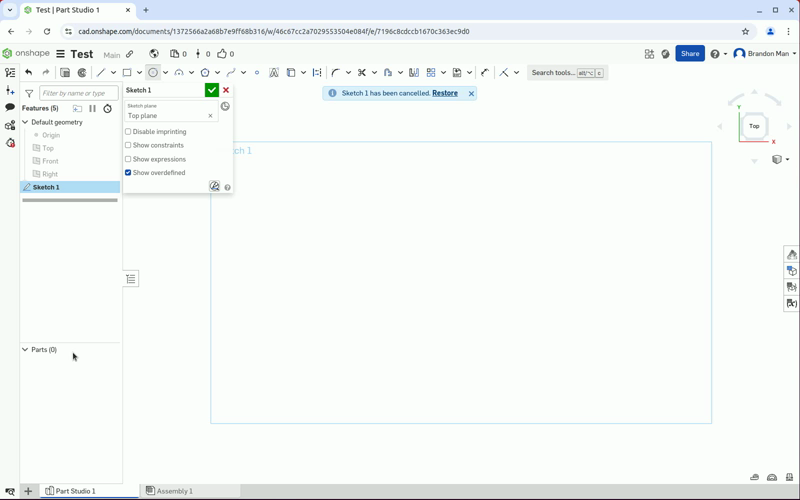
mouse_move(460, 282)
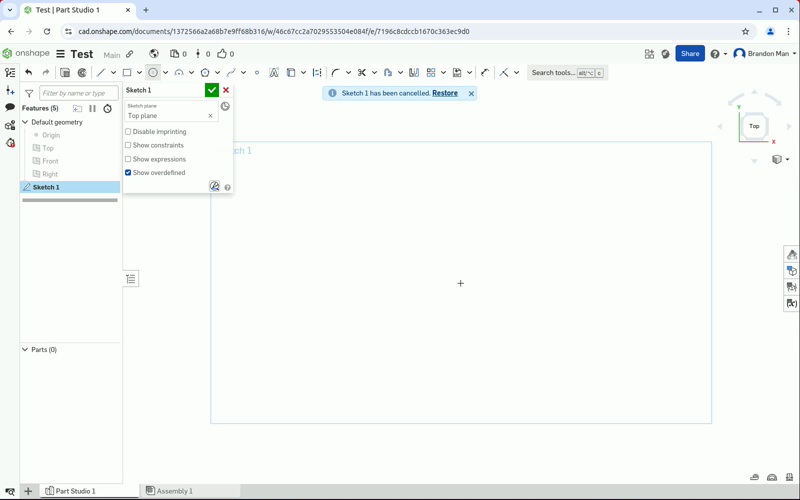
click(460, 282)
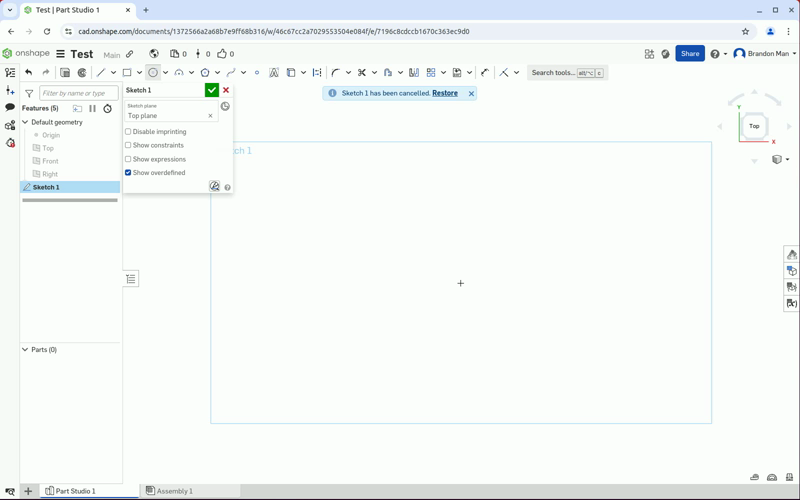
key_up(shift)
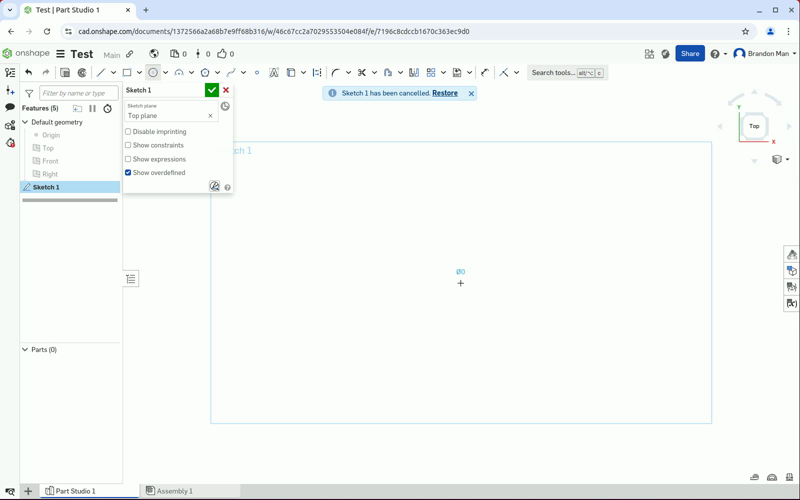
mouse_move(464, 282)
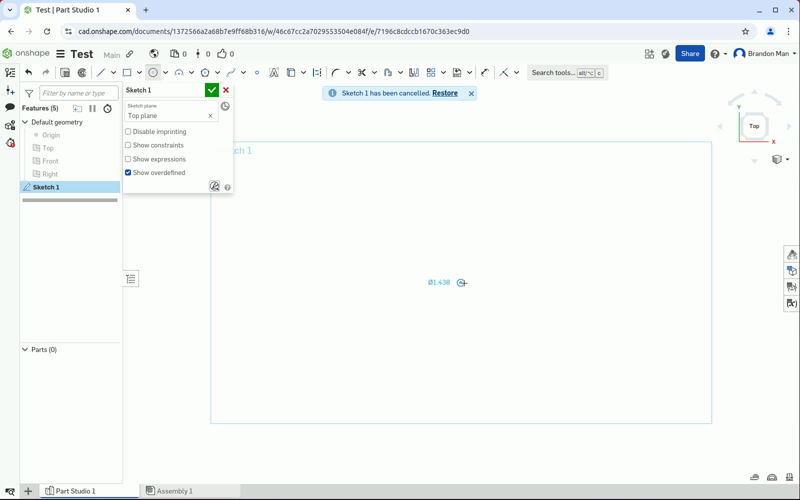
click(464, 282)
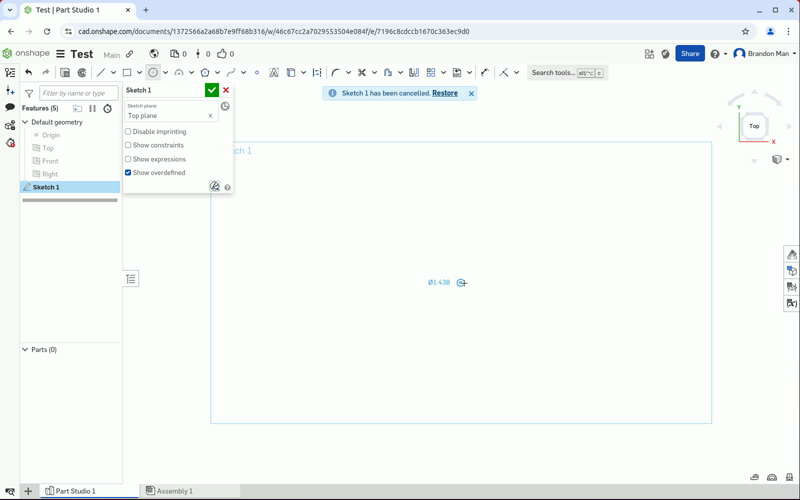
key(esc)
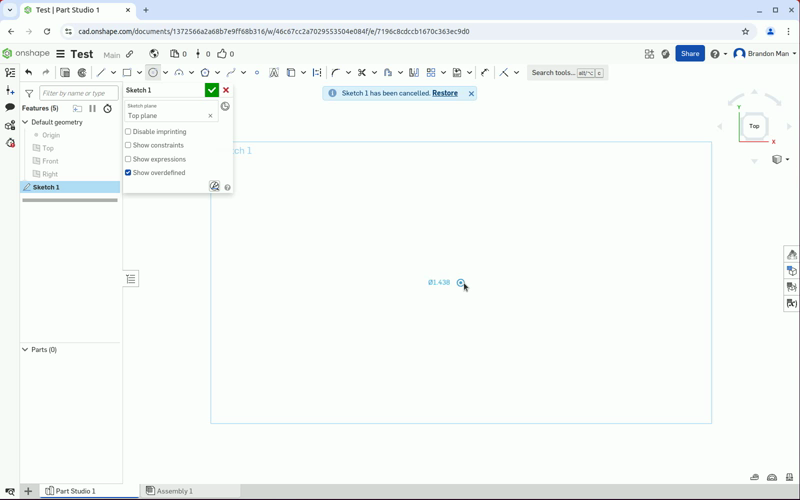
mouse_move(464, 281)
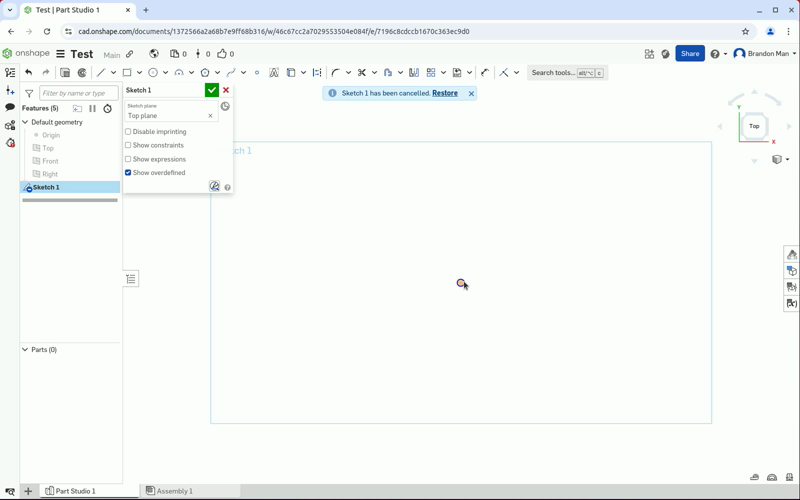
scroll(6)
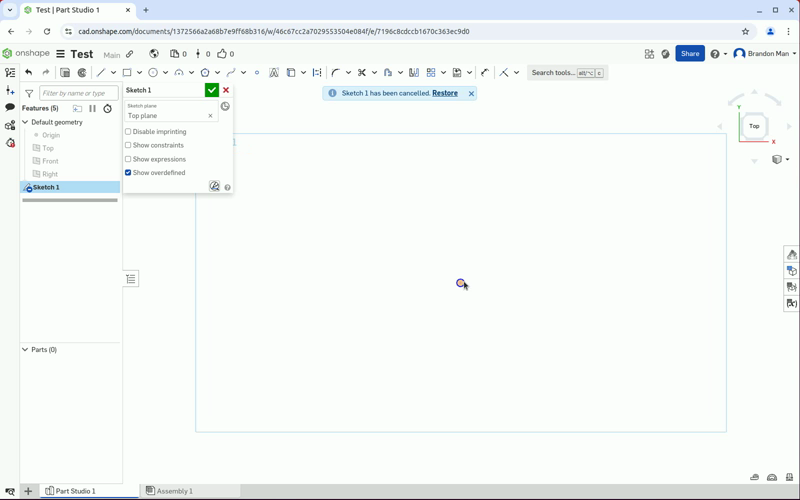
scroll(6)
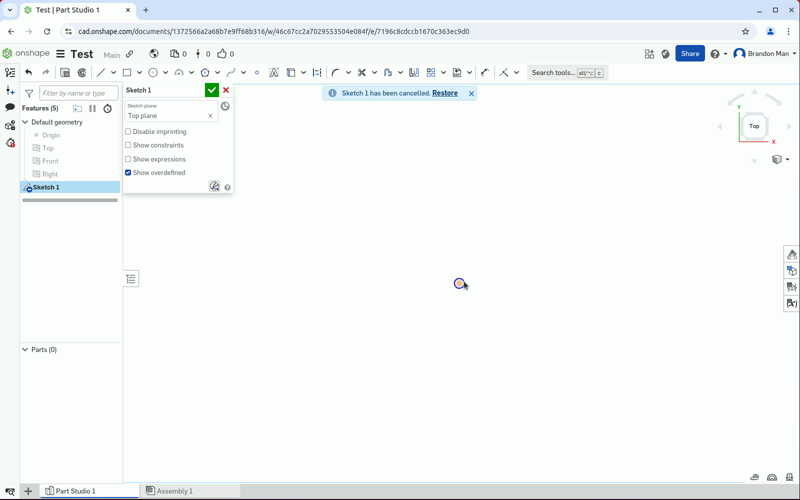
scroll(6)
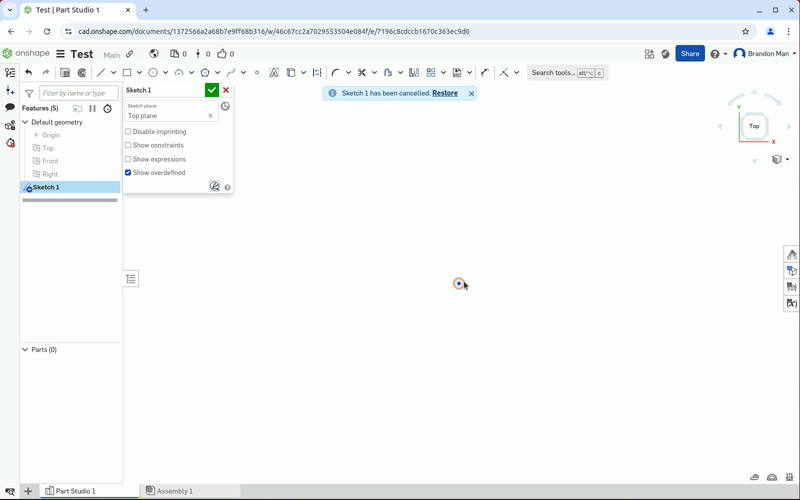
scroll(6)
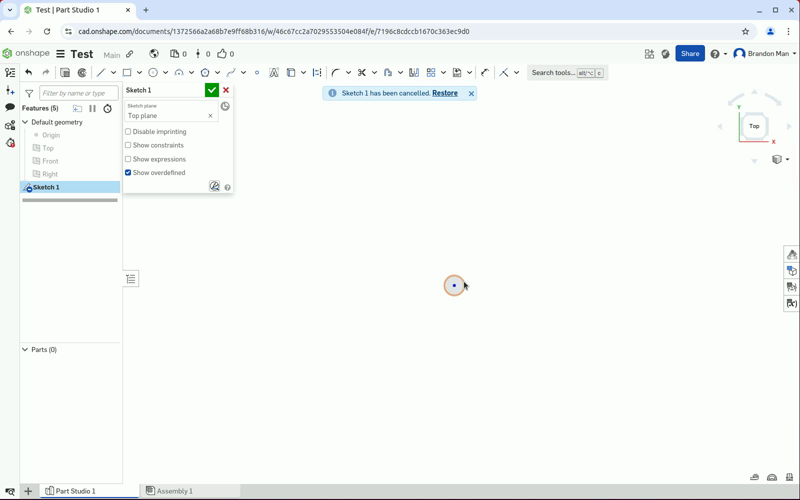
scroll(6)
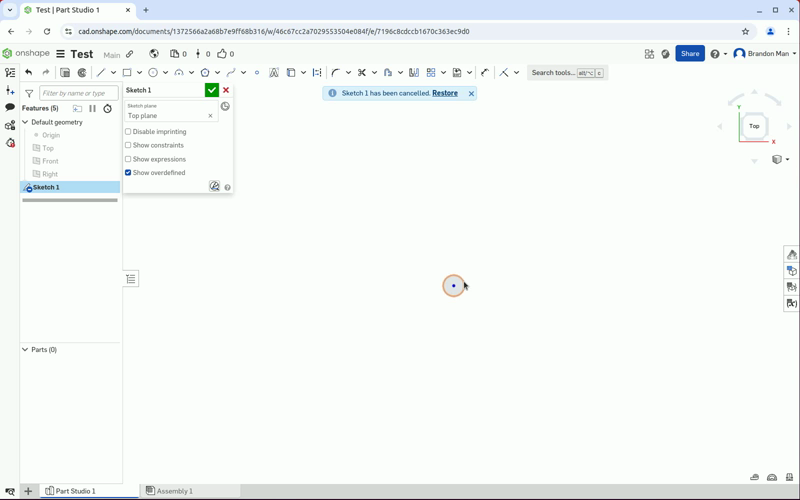
scroll(6)
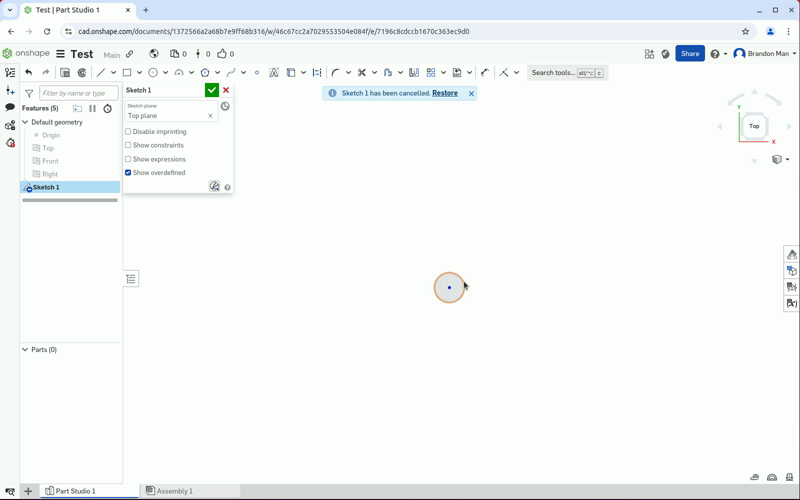
scroll(6)
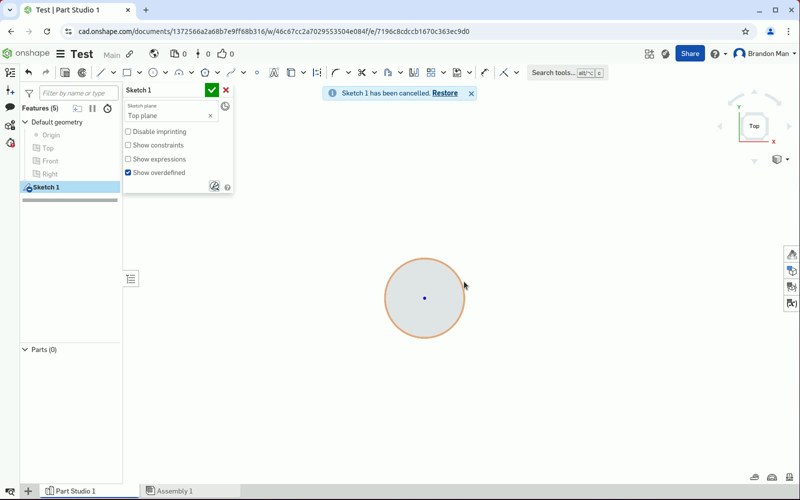
click(464, 281)
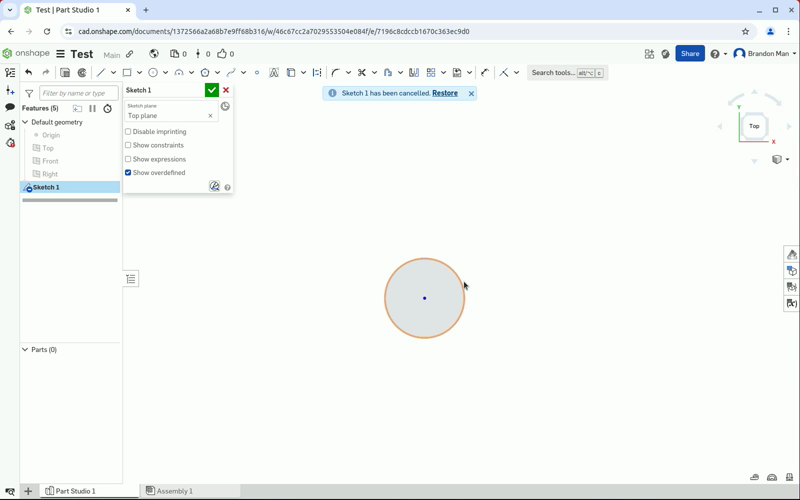
scroll(-6)
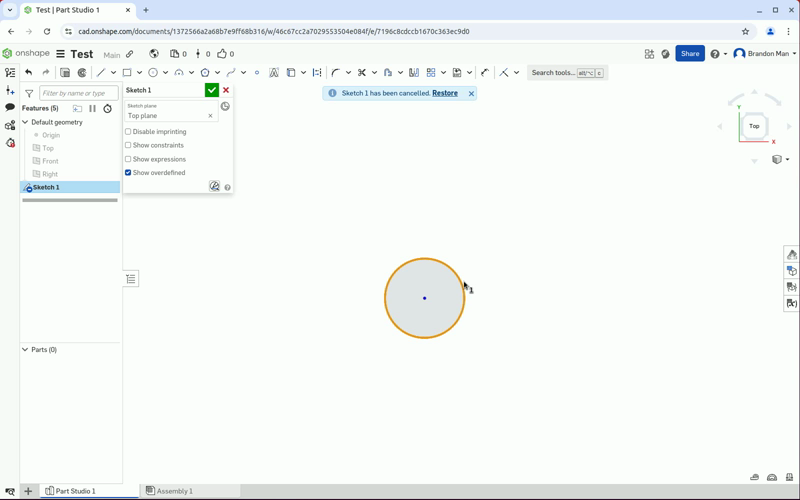
scroll(-6)
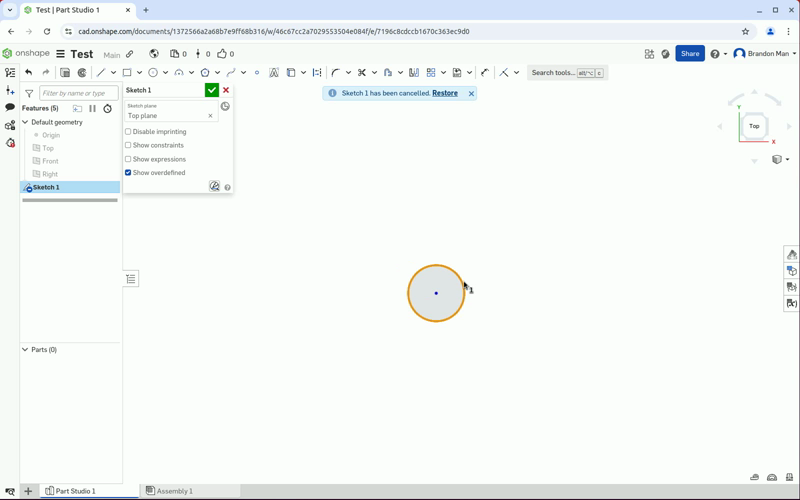
scroll(-6)
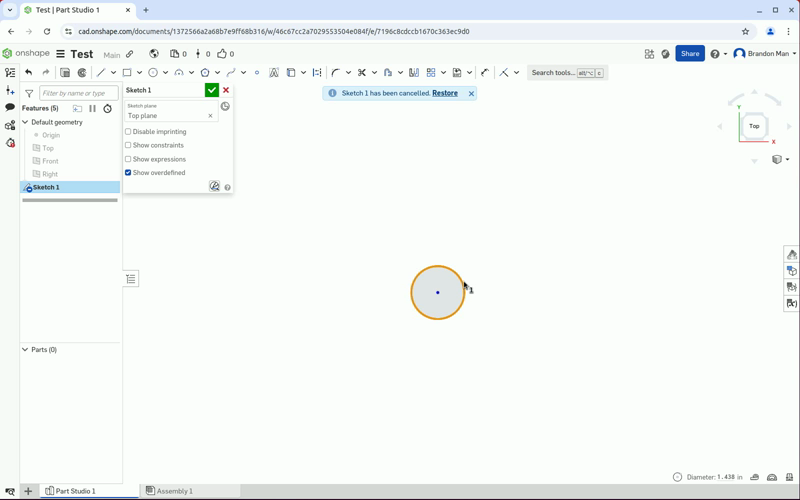
scroll(-6)
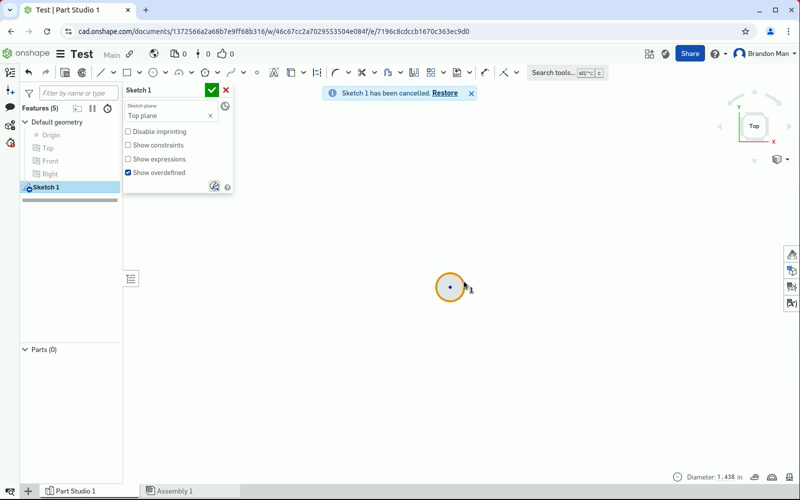
scroll(-6)
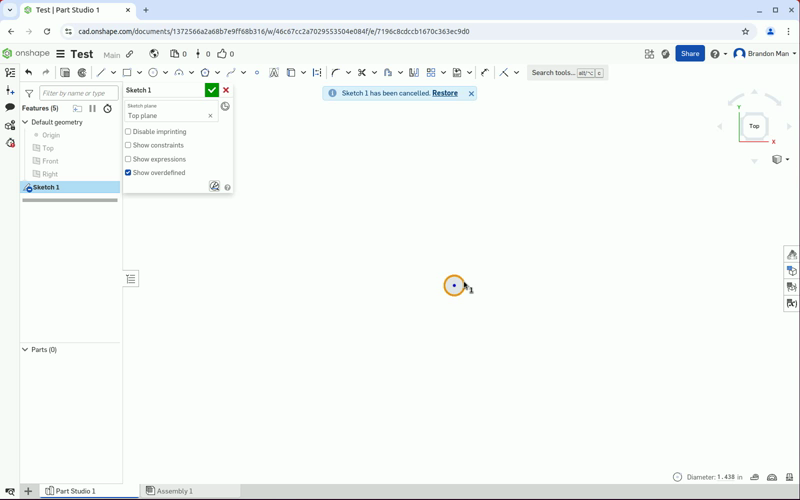
scroll(-6)
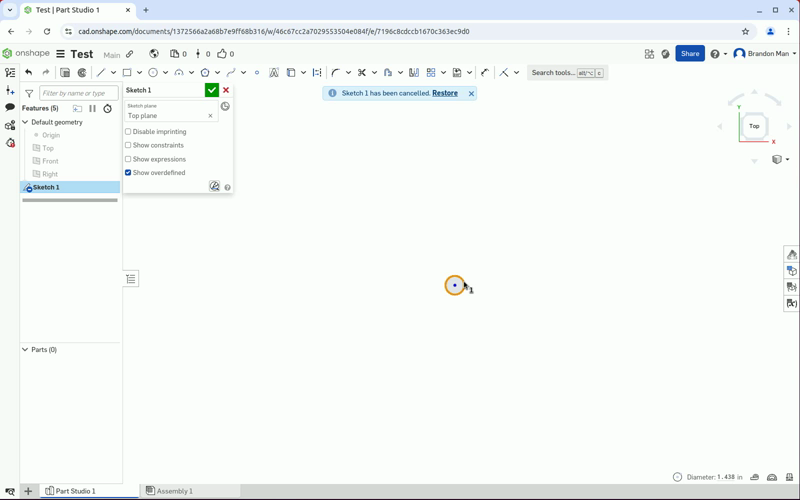
scroll(-6)
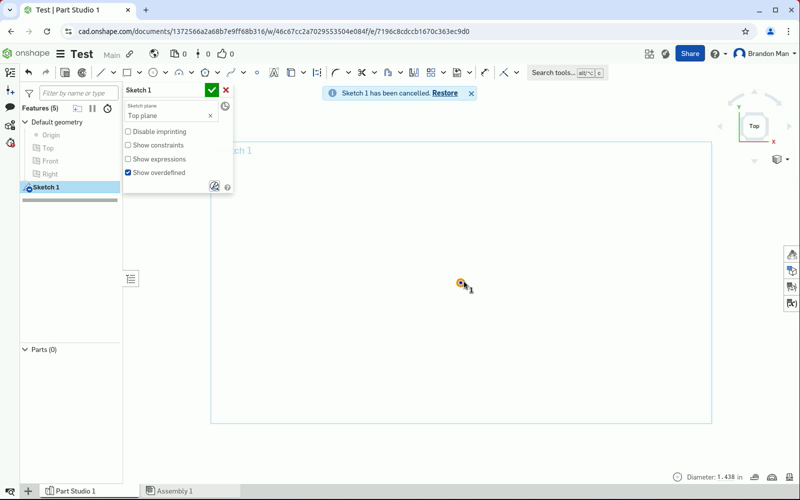
mouse_move(73, 352)
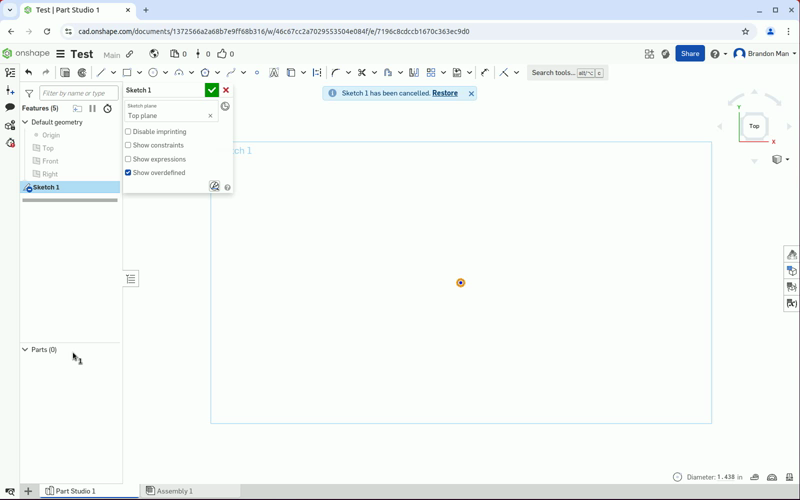
key(shift+y)
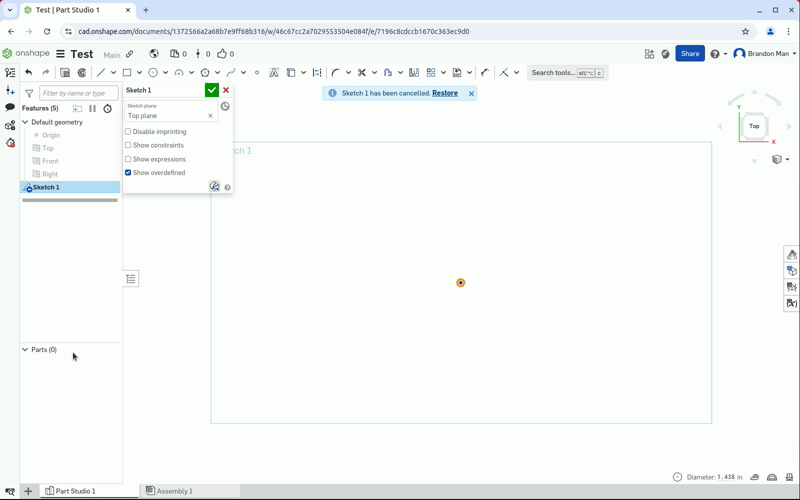
key(shift+e)
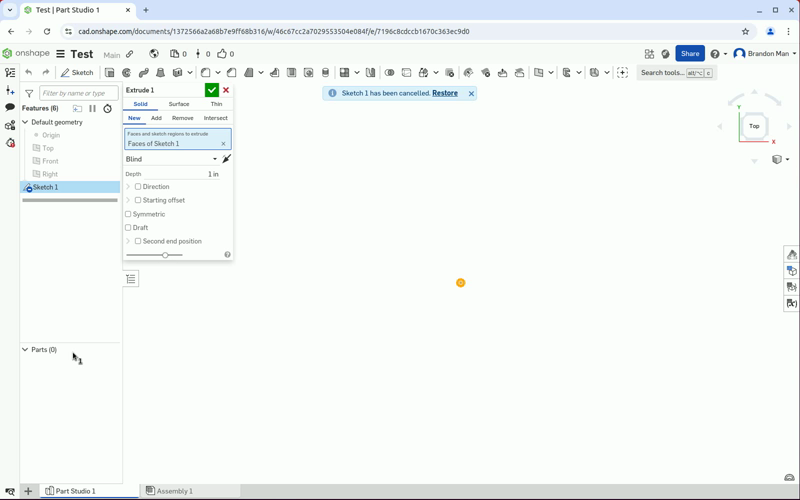
mouse_move(143, 106)
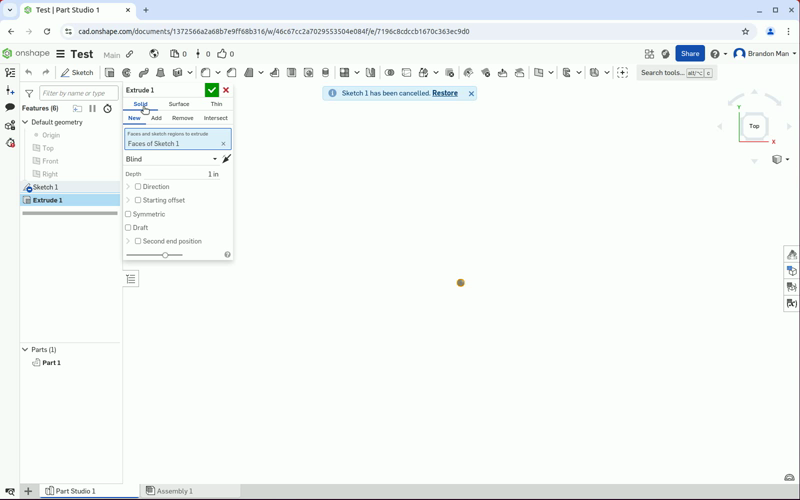
click(143, 106)
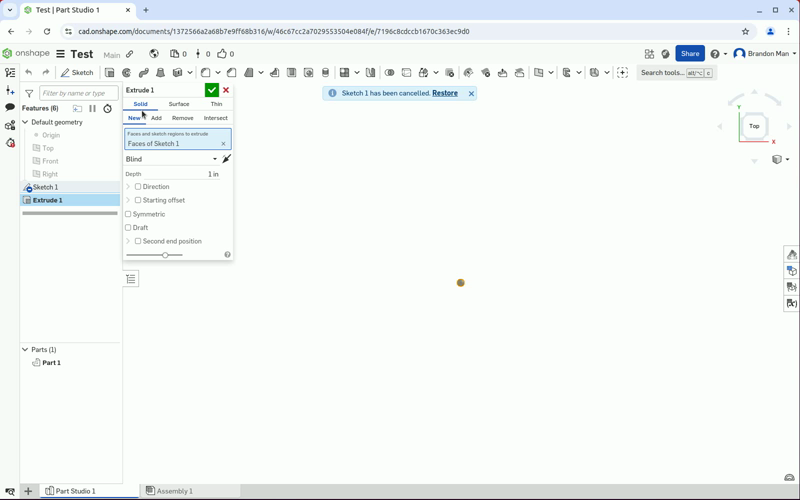
mouse_move(137, 120)
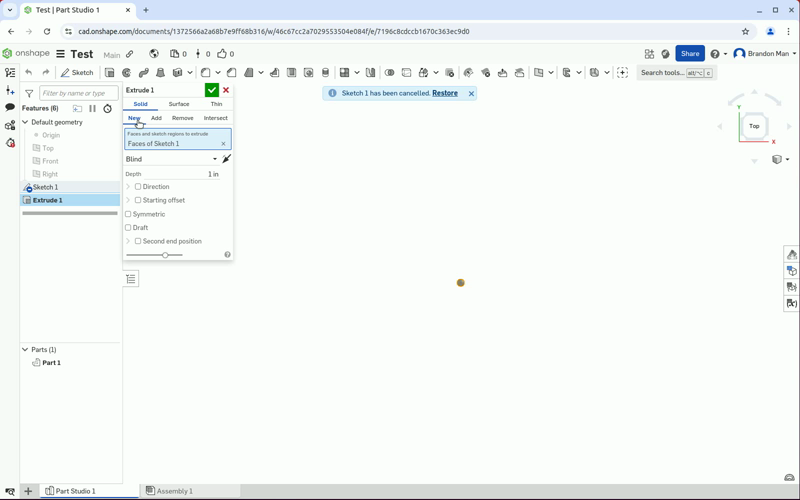
click(137, 120)
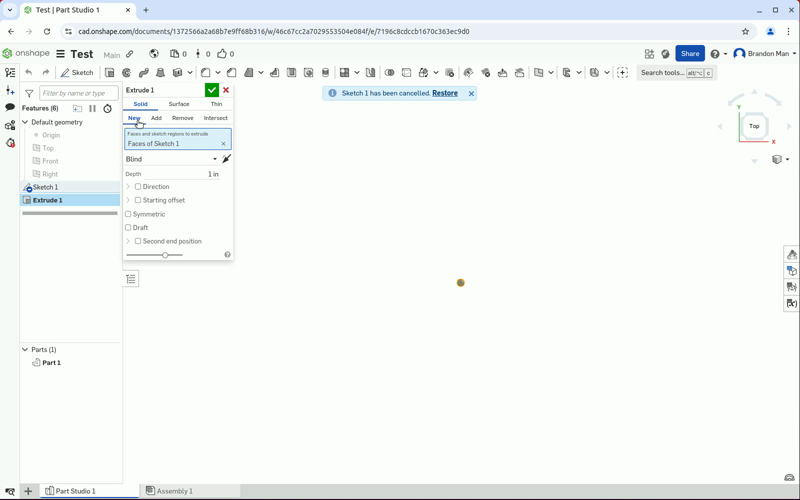
key(tab, 4)
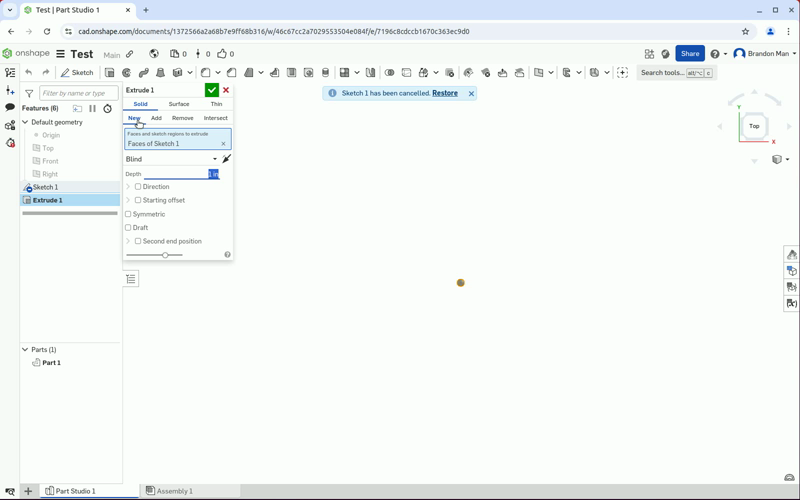
text(16.368)
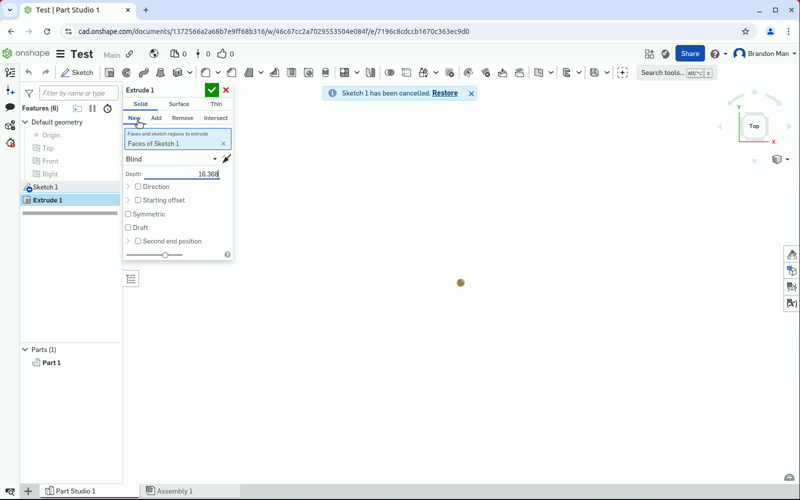
key(enter)
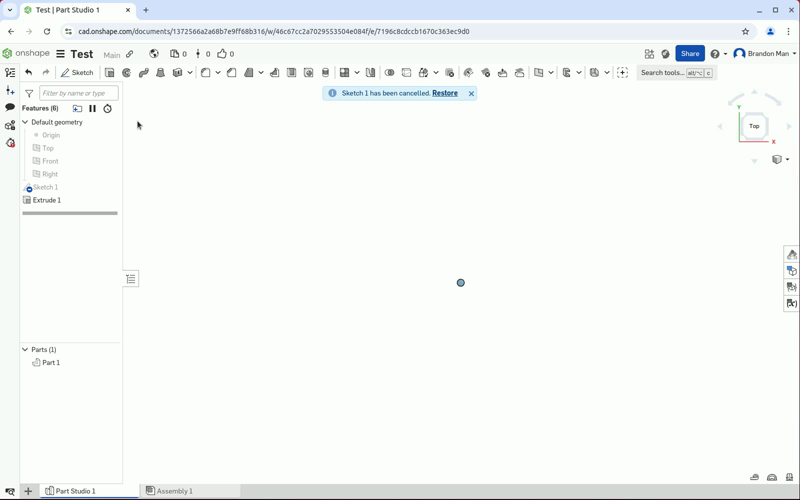
key(shift+h)
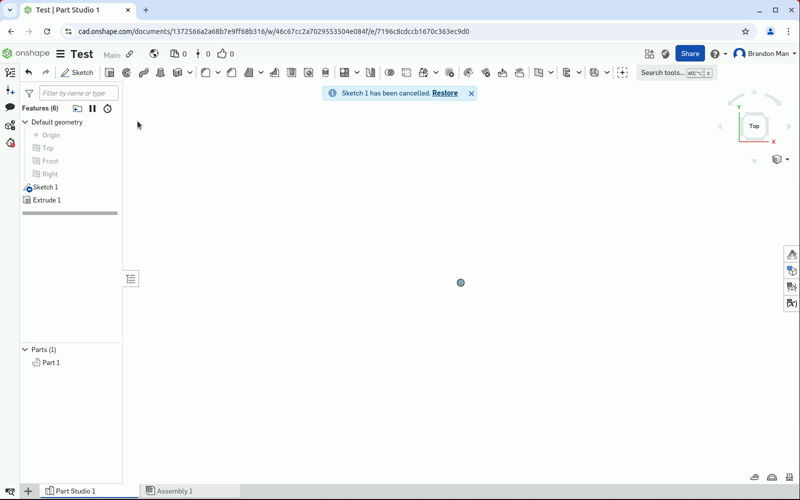
key(shift+h)
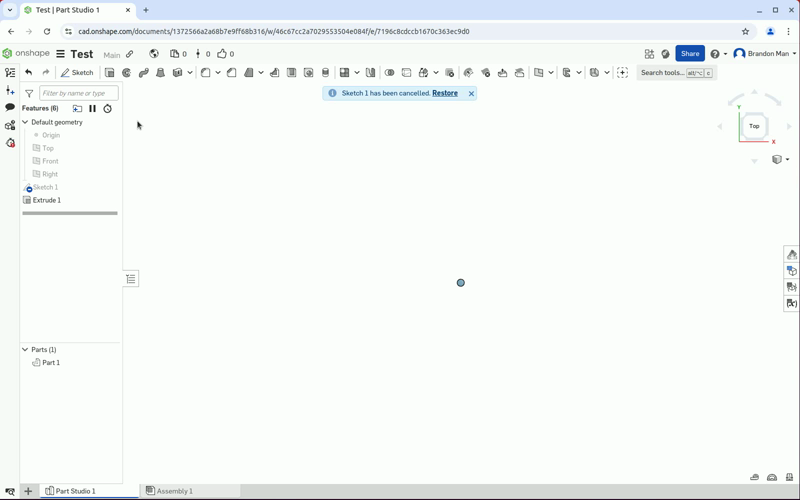
mouse_move(73, 189)
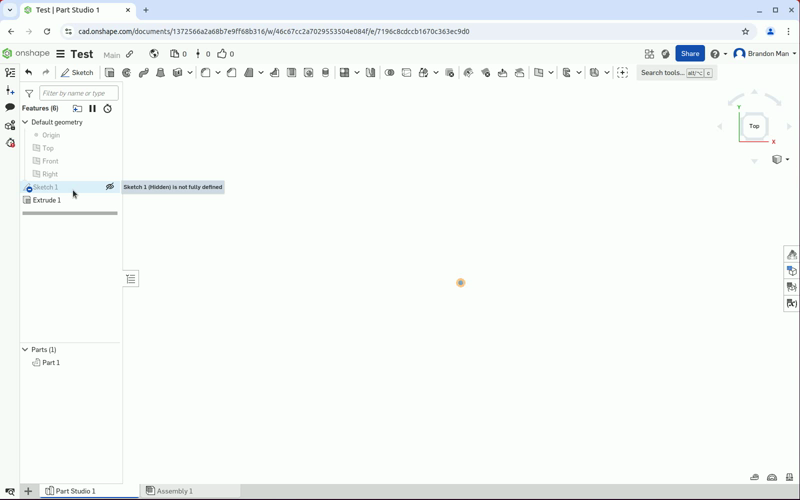
click(73, 189)
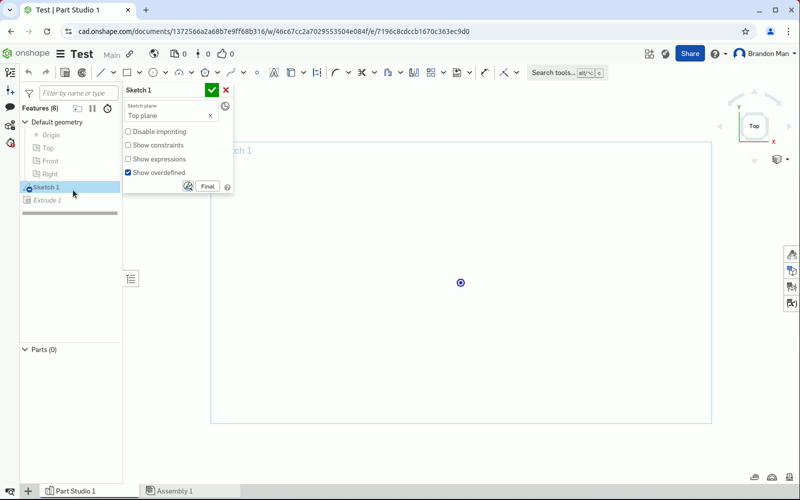
mouse_move(229, 92)
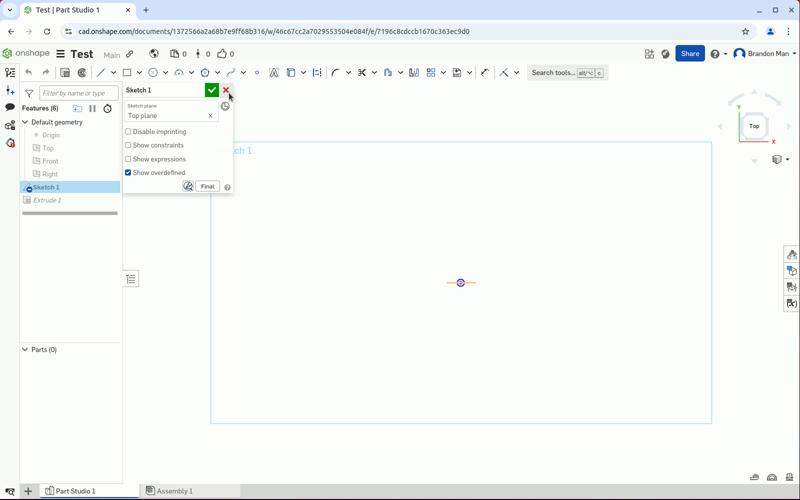
click(229, 92)
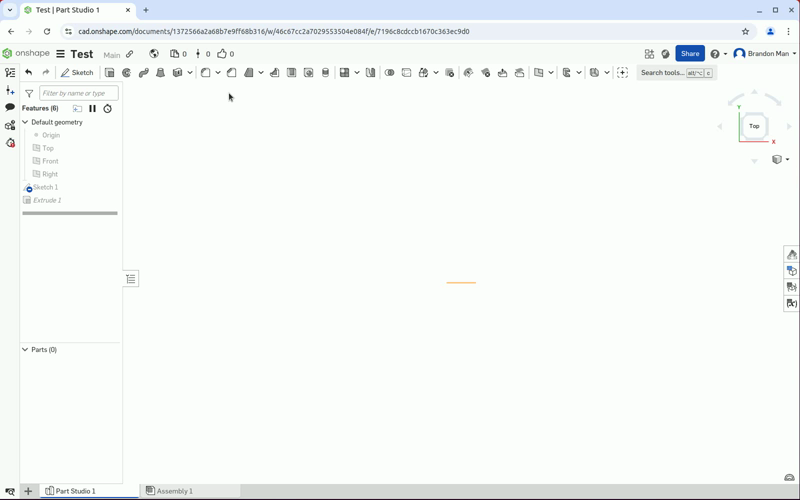
mouse_move(541, 75)
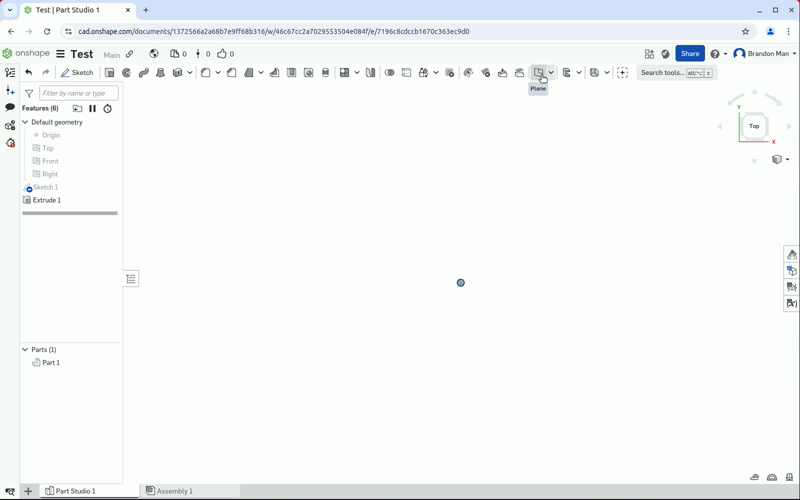
click(541, 75)
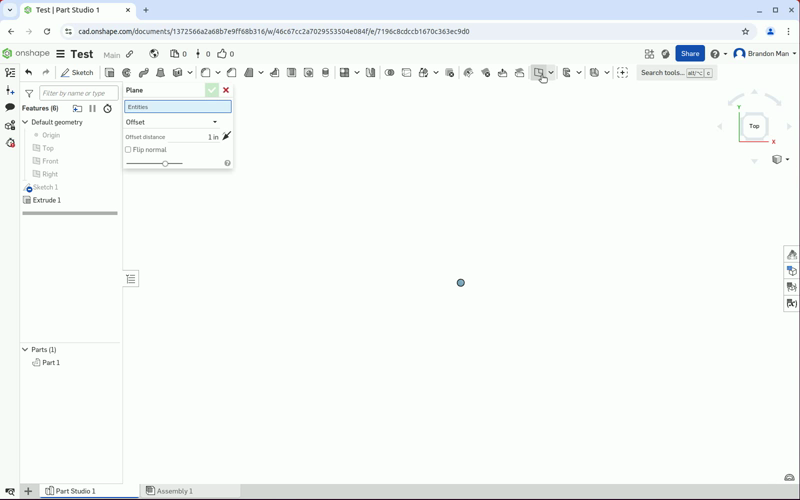
mouse_move(73, 150)
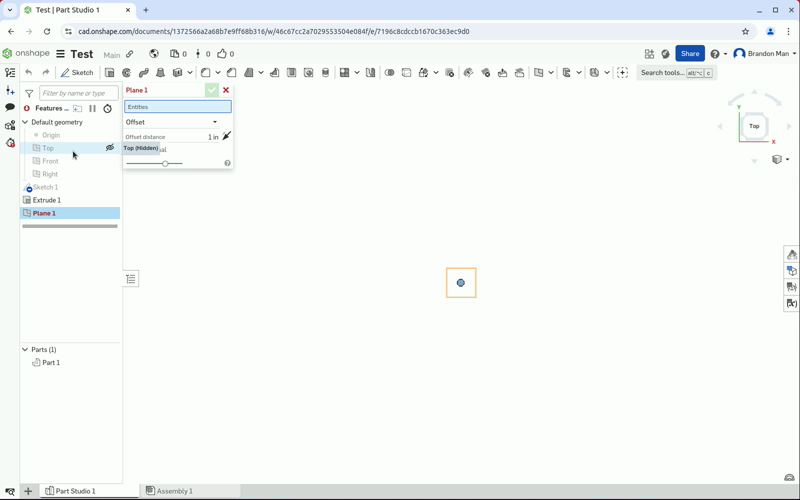
click(73, 150)
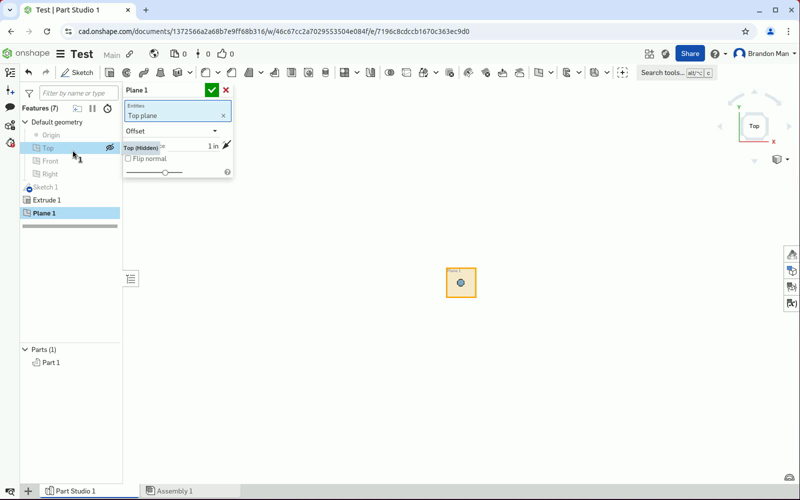
key(tab, 2)
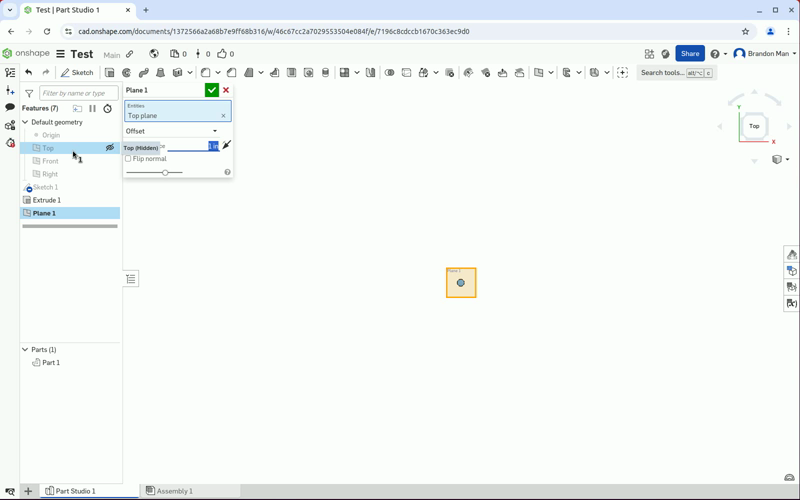
text(16.361)
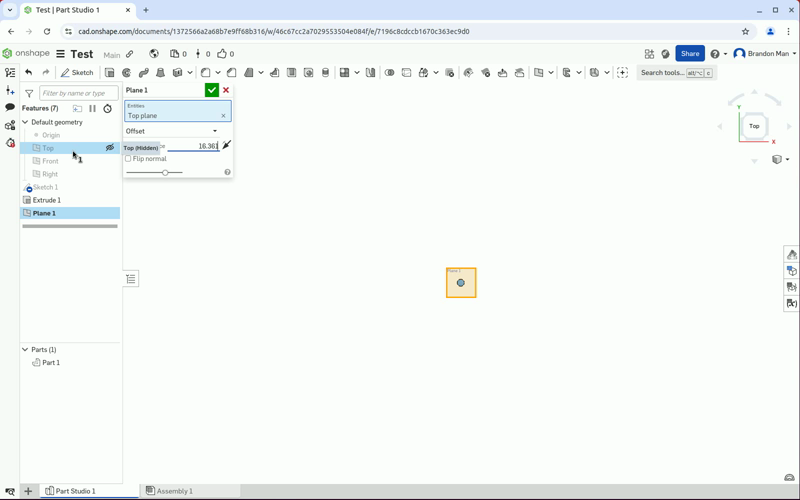
key(enter, 2)
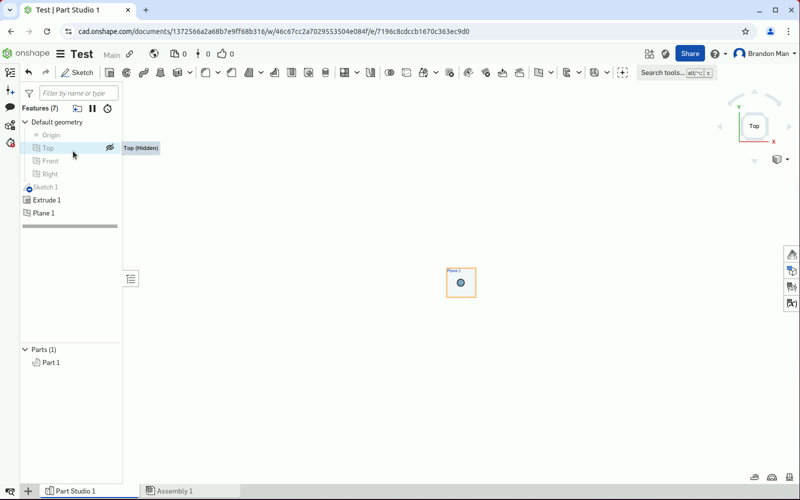
key(shift+s)
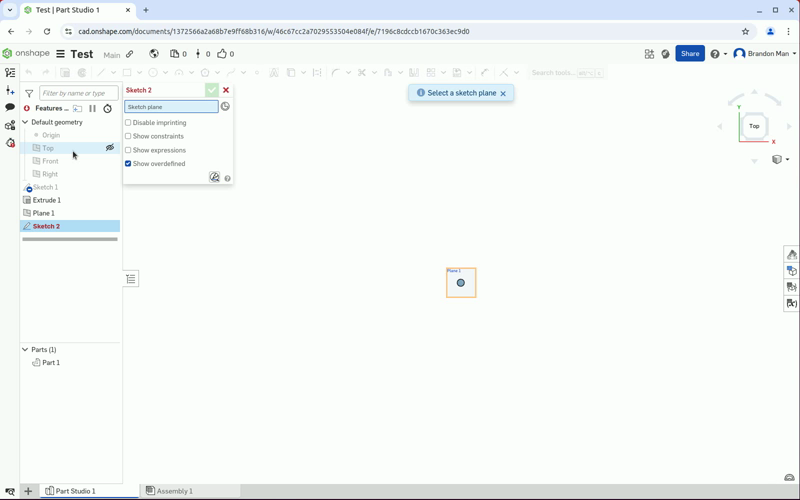
mouse_move(73, 215)
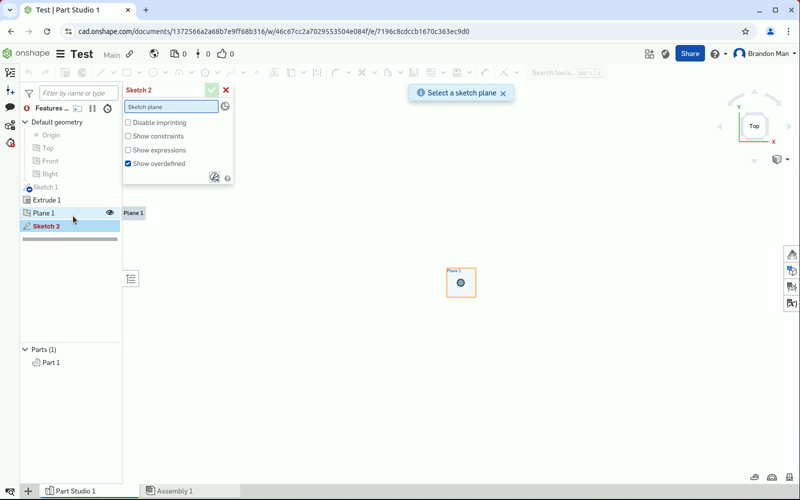
click(73, 215)
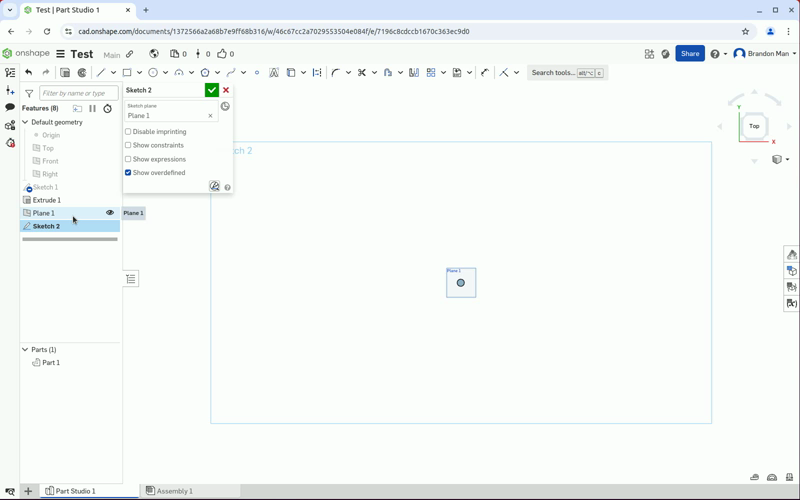
mouse_move(73, 352)
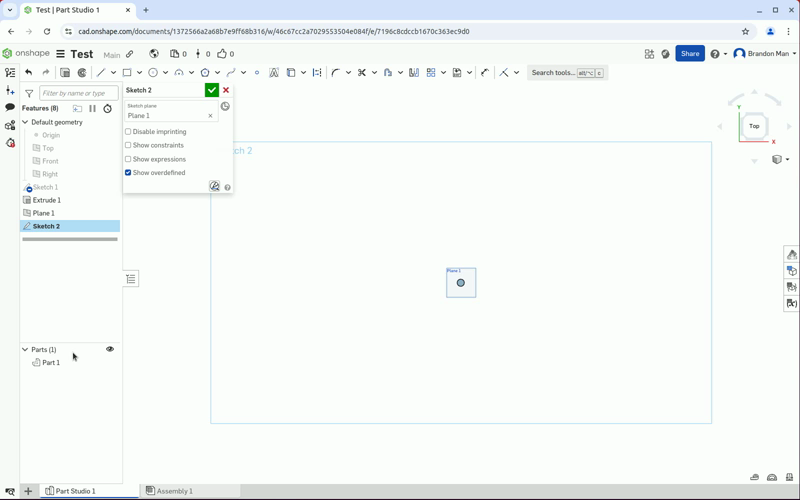
key(y)
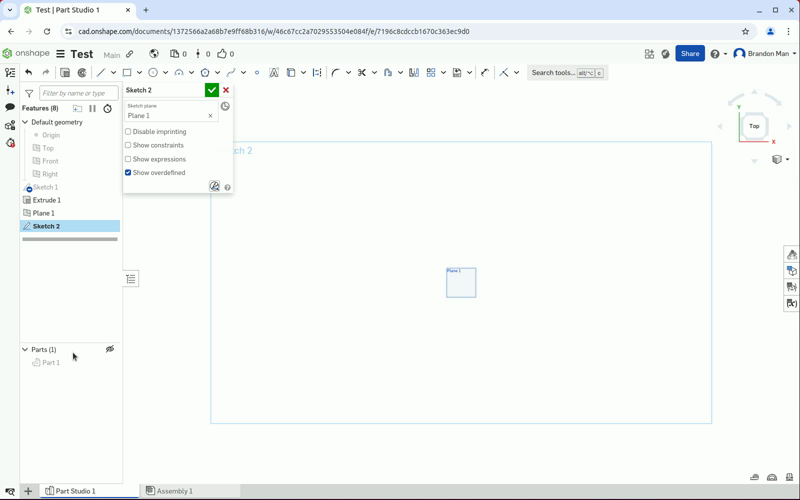
key(c)
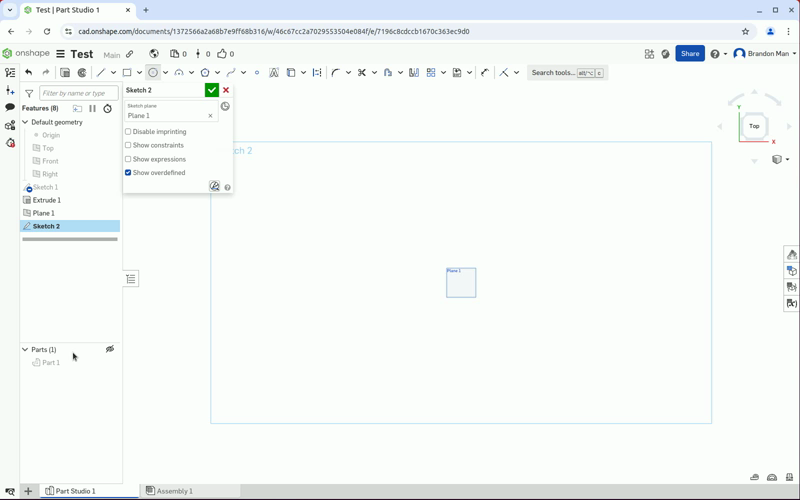
key_down(shift)
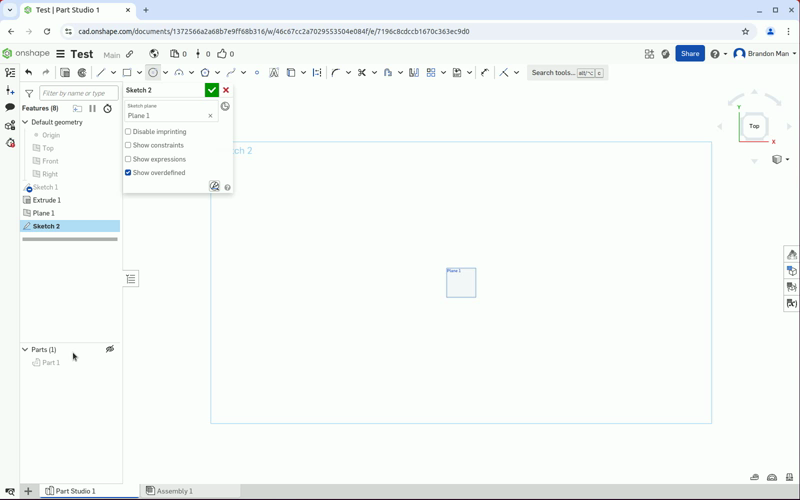
mouse_move(460, 282)
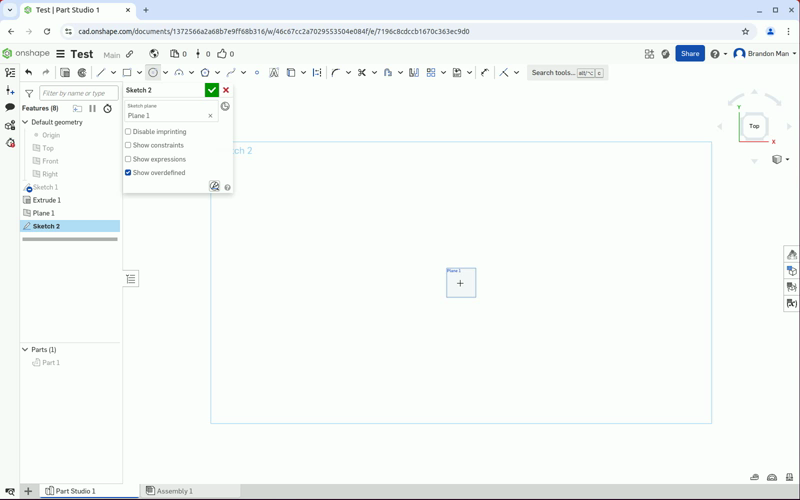
click(460, 282)
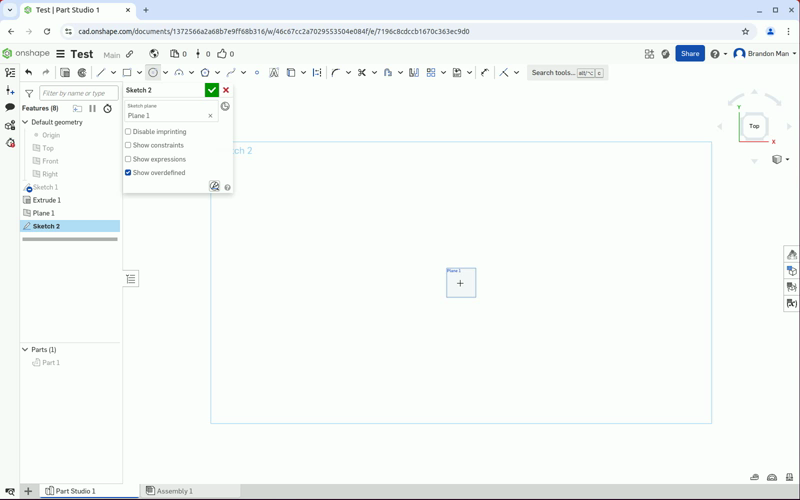
key_up(shift)
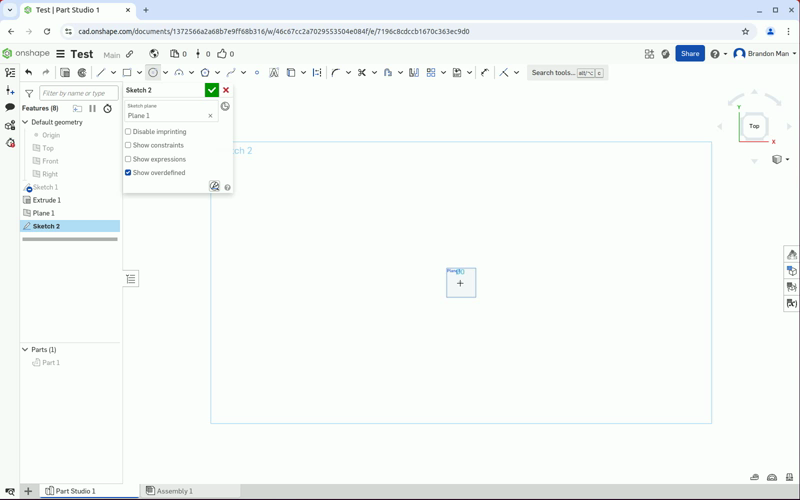
mouse_move(461, 282)
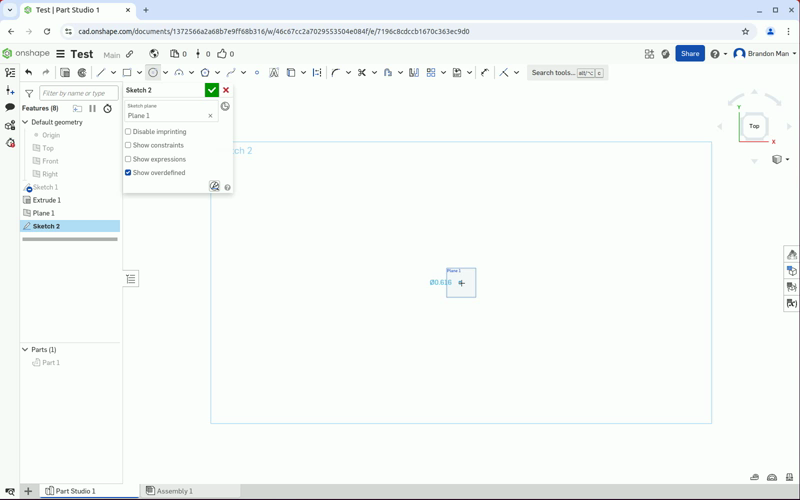
scroll(6)
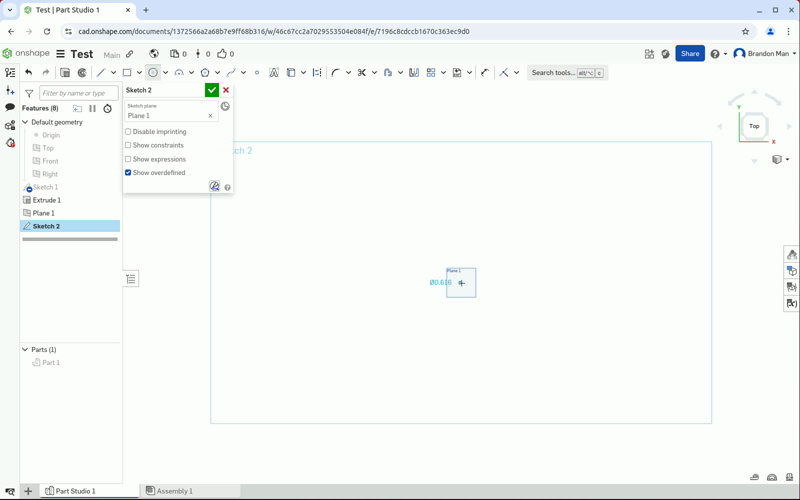
scroll(6)
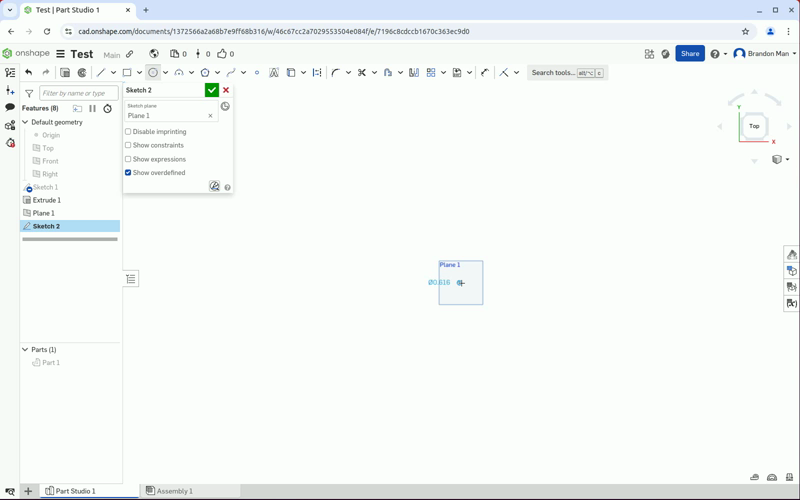
scroll(6)
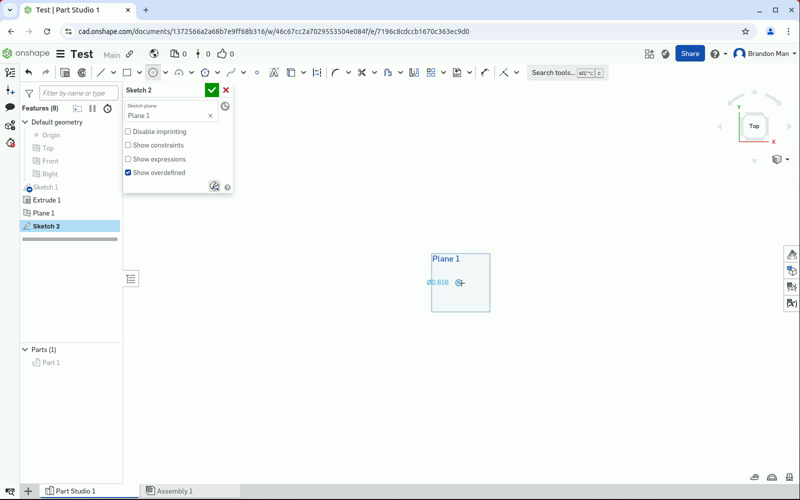
scroll(6)
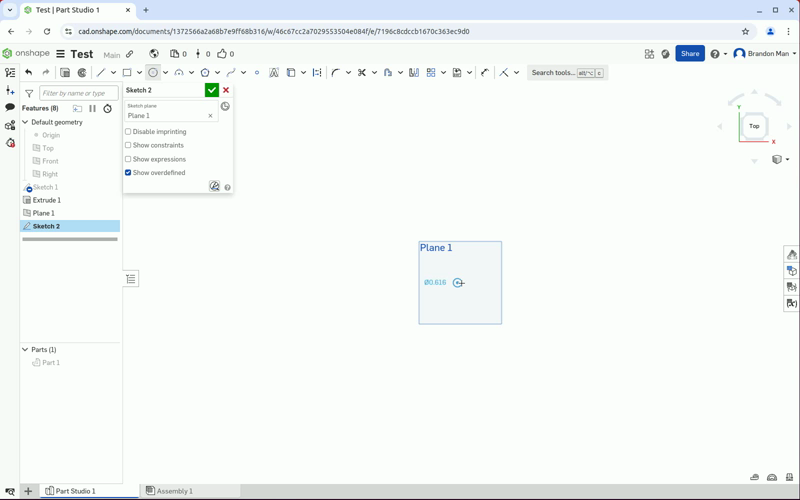
scroll(6)
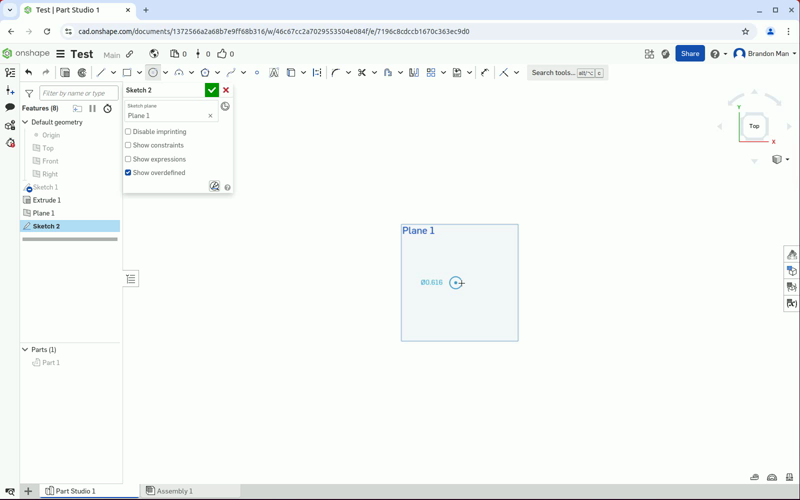
scroll(6)
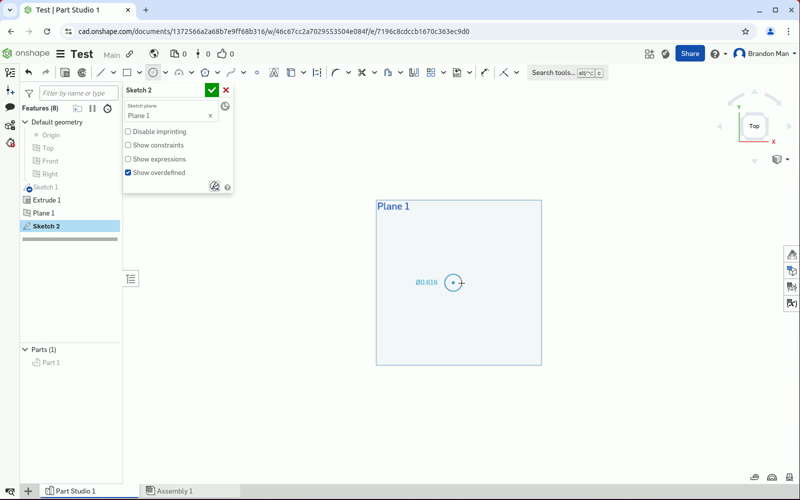
scroll(6)
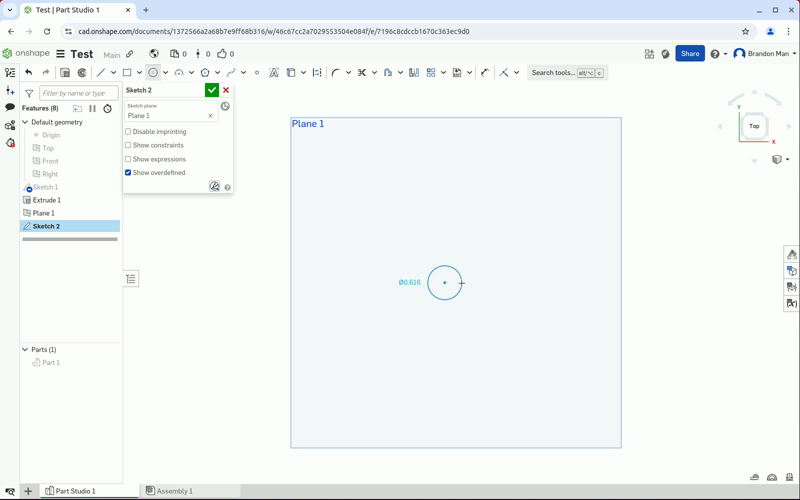
click(461, 282)
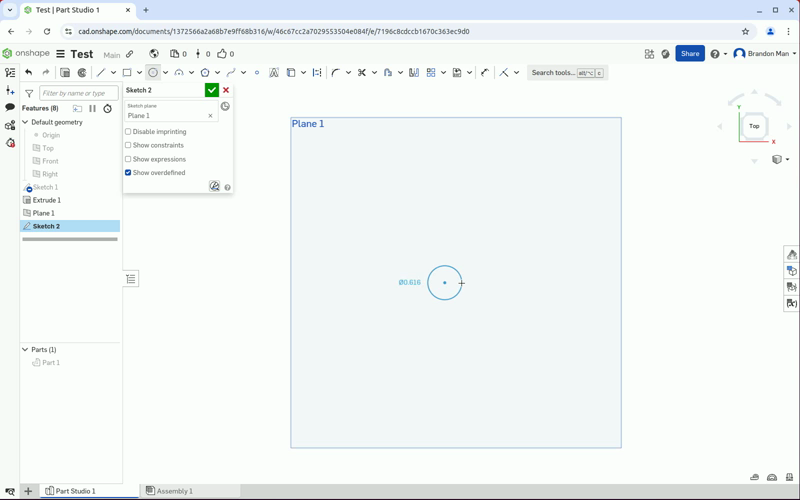
scroll(-6)
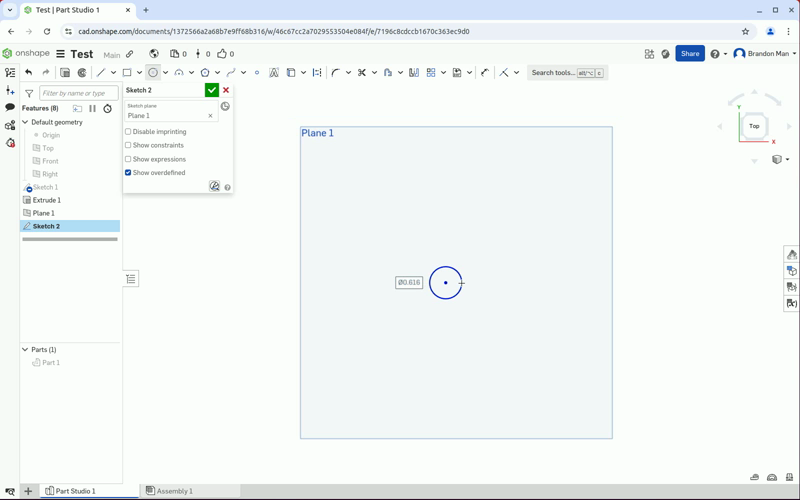
scroll(-6)
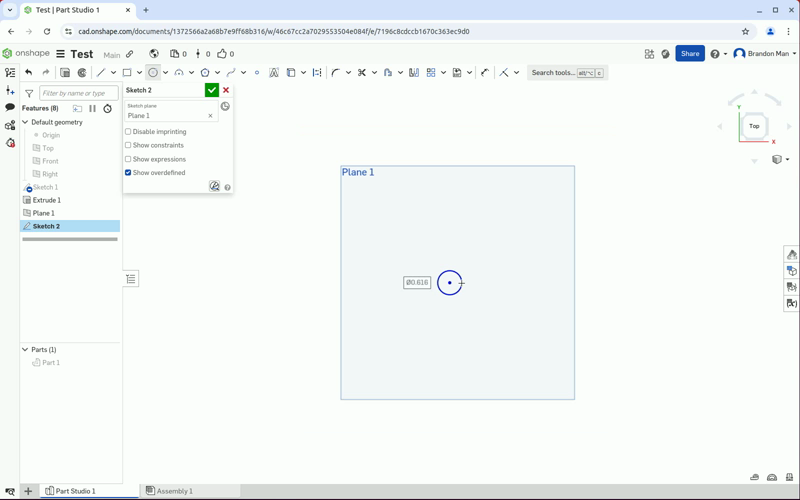
scroll(-6)
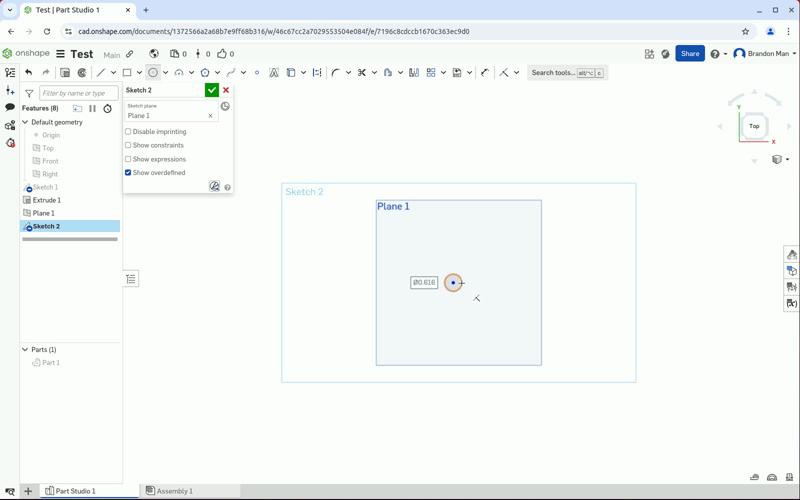
scroll(-6)
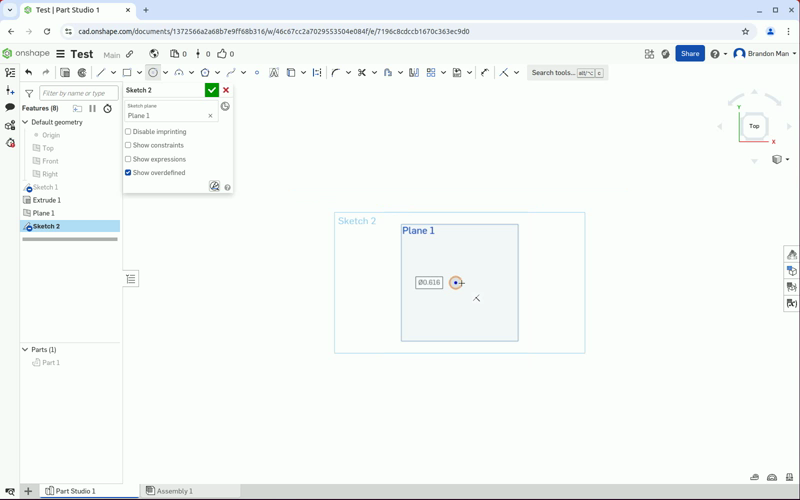
scroll(-6)
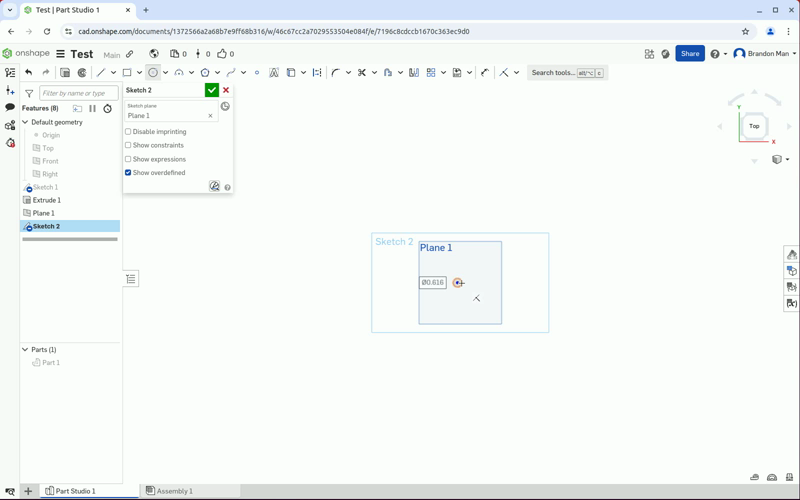
scroll(-6)
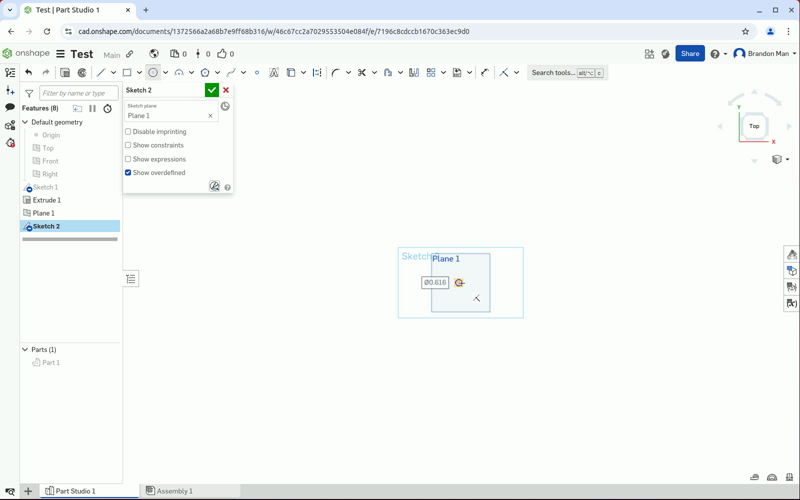
scroll(-6)
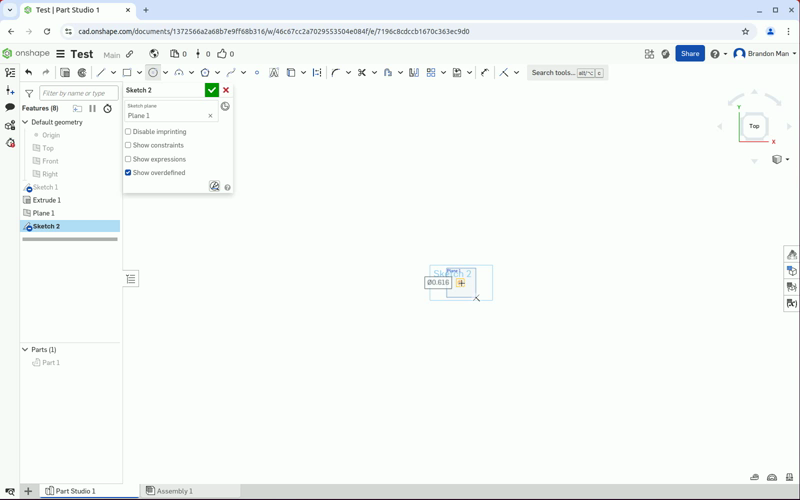
key(esc)
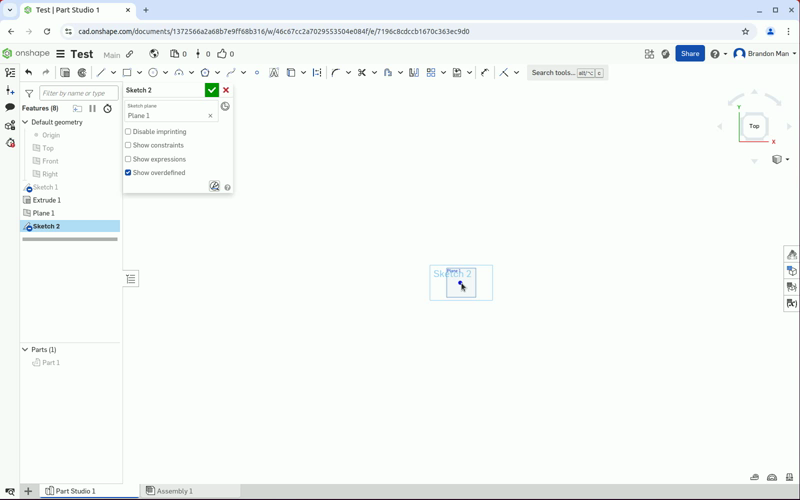
mouse_move(459, 283)
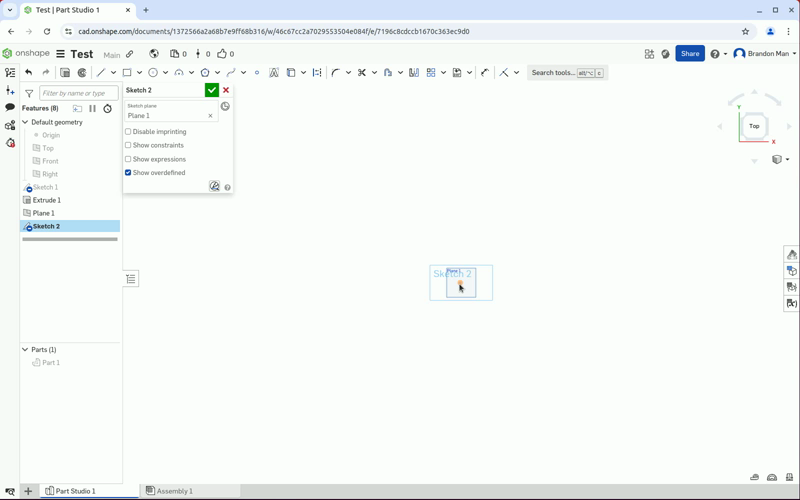
scroll(6)
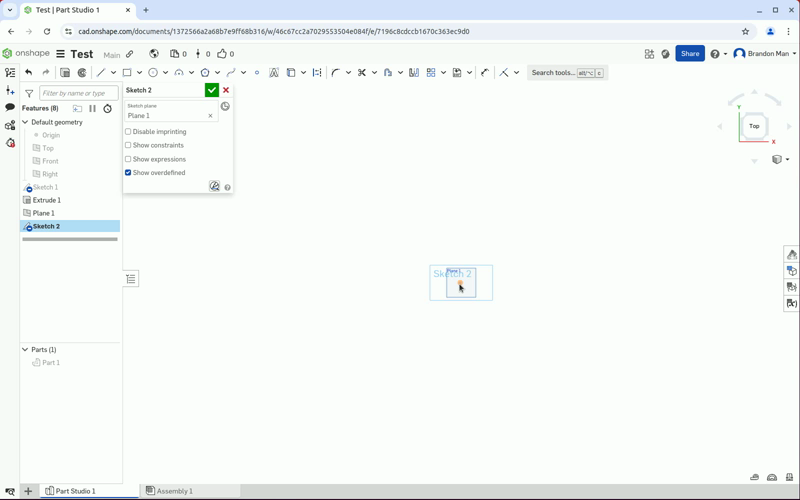
scroll(6)
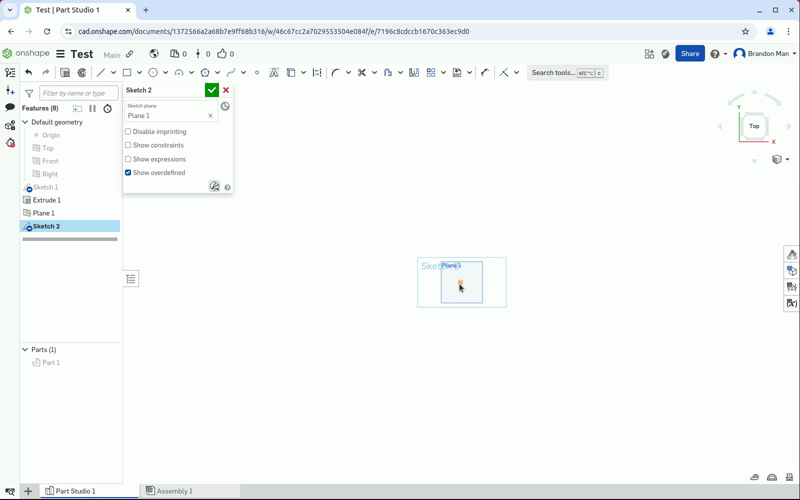
scroll(6)
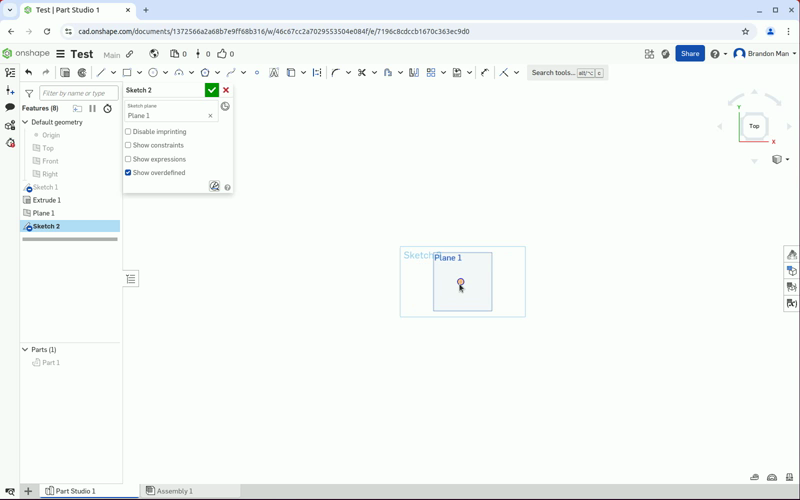
scroll(6)
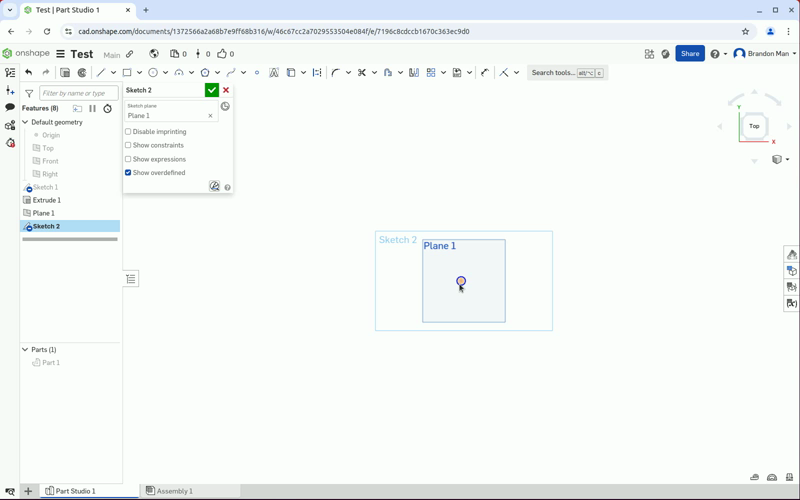
scroll(6)
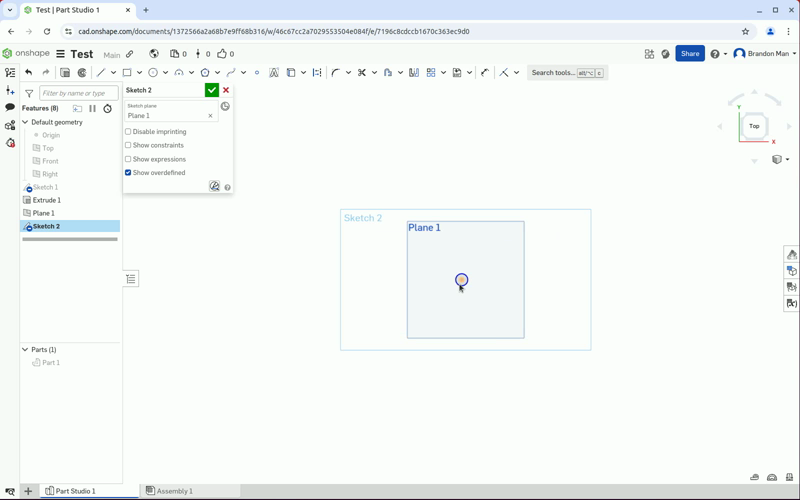
scroll(6)
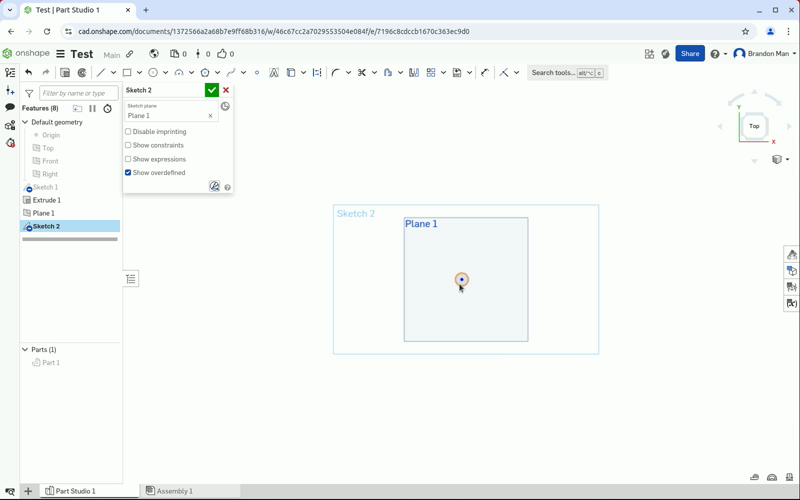
scroll(6)
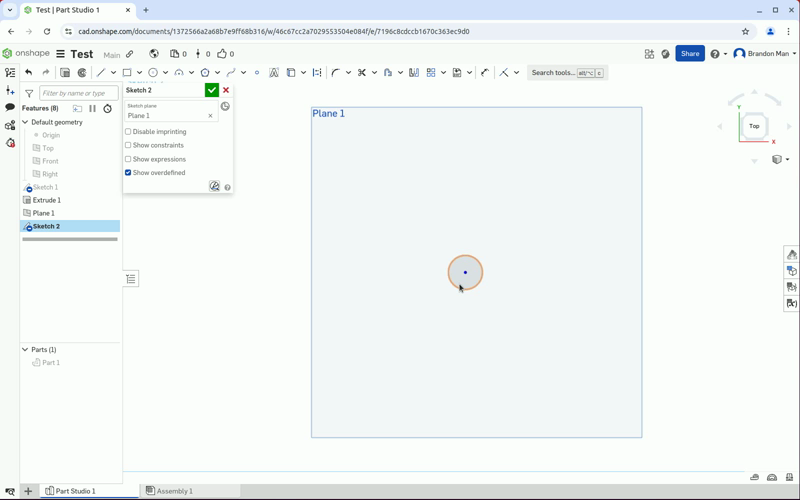
click(459, 283)
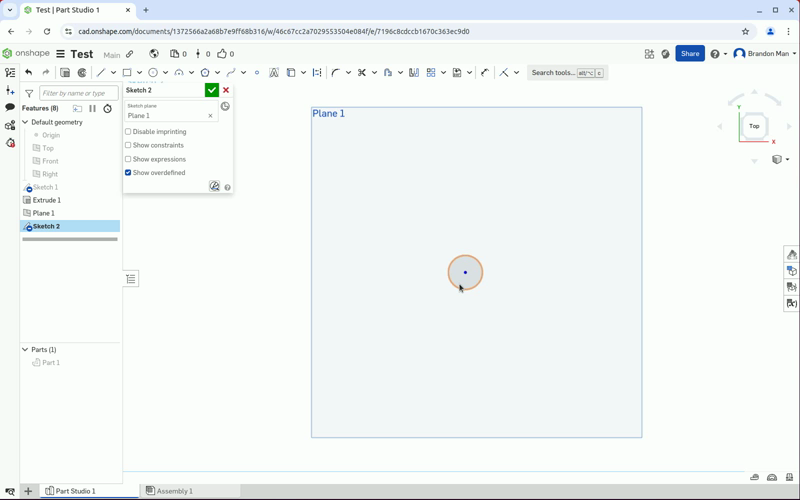
scroll(-6)
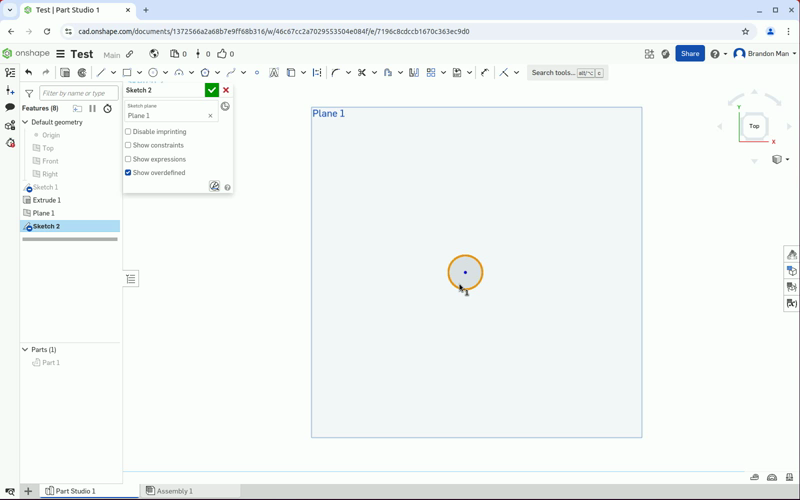
scroll(-6)
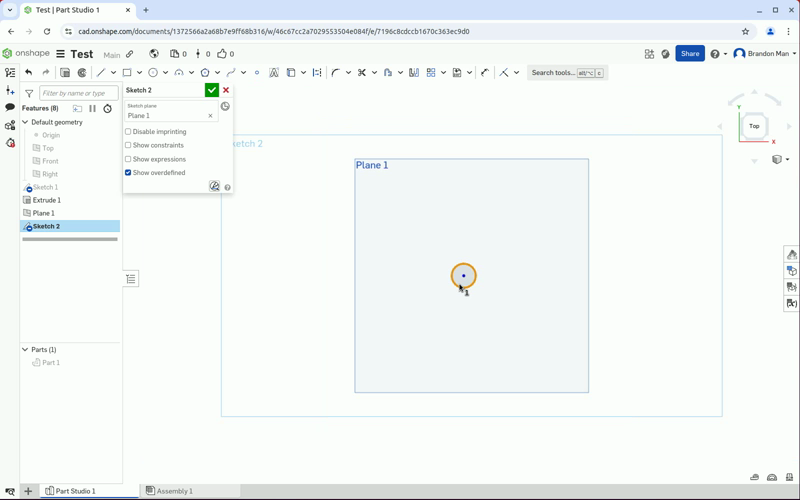
scroll(-6)
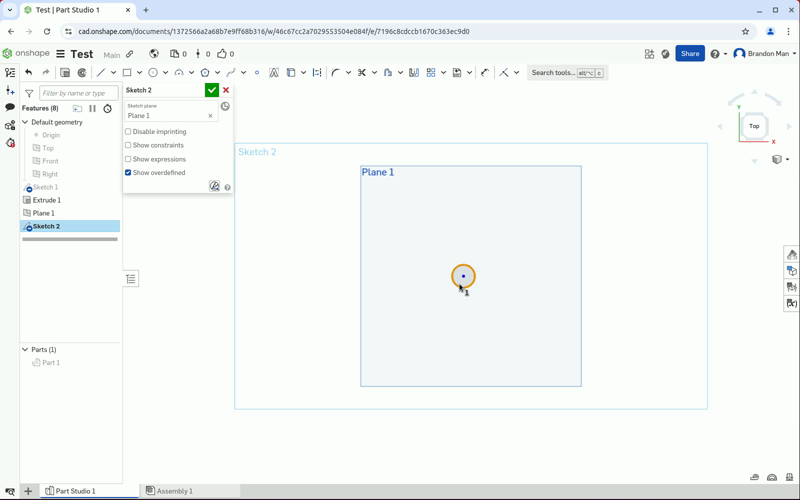
scroll(-6)
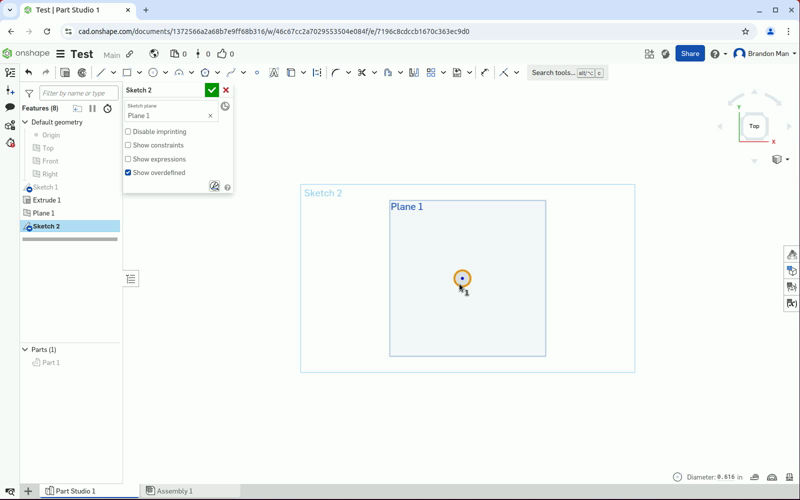
scroll(-6)
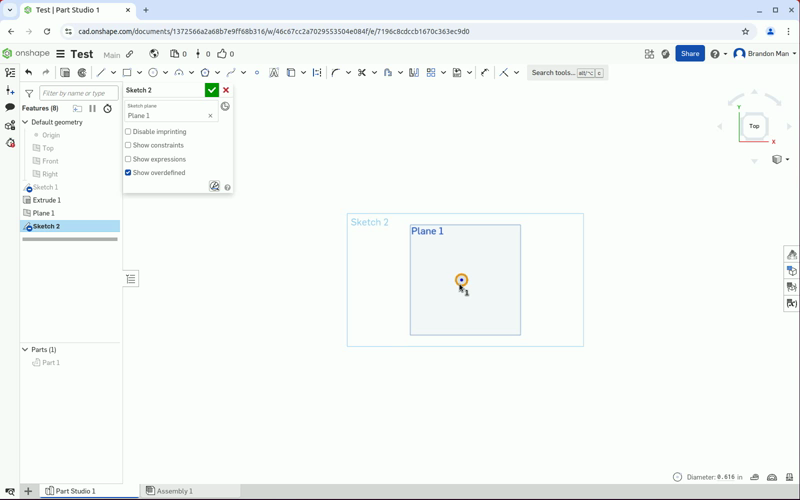
scroll(-6)
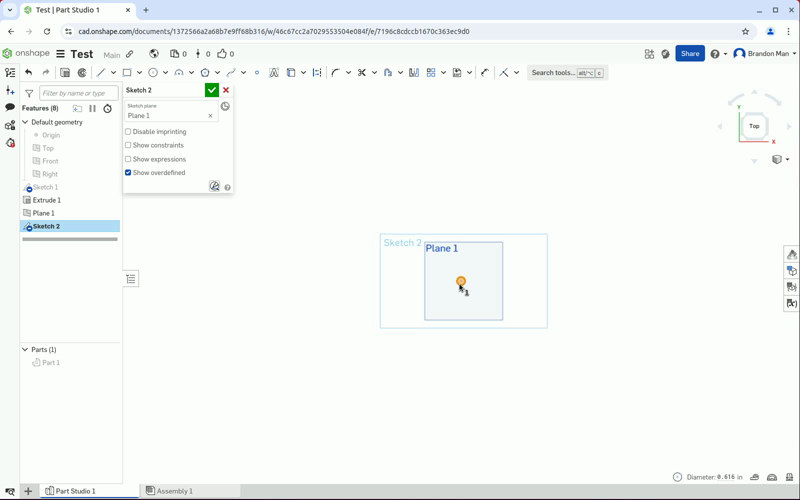
scroll(-6)
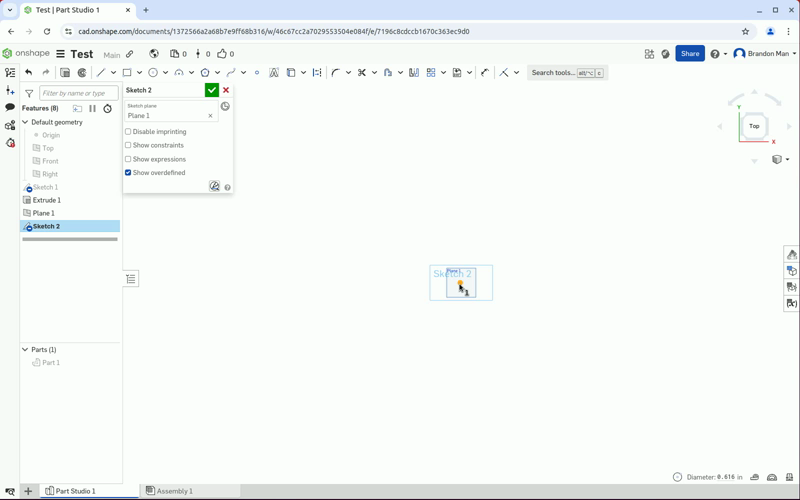
mouse_move(73, 352)
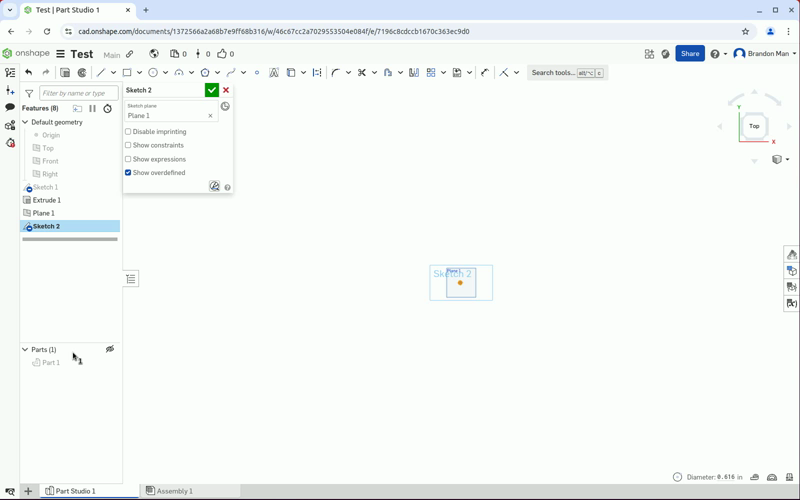
key(shift+y)
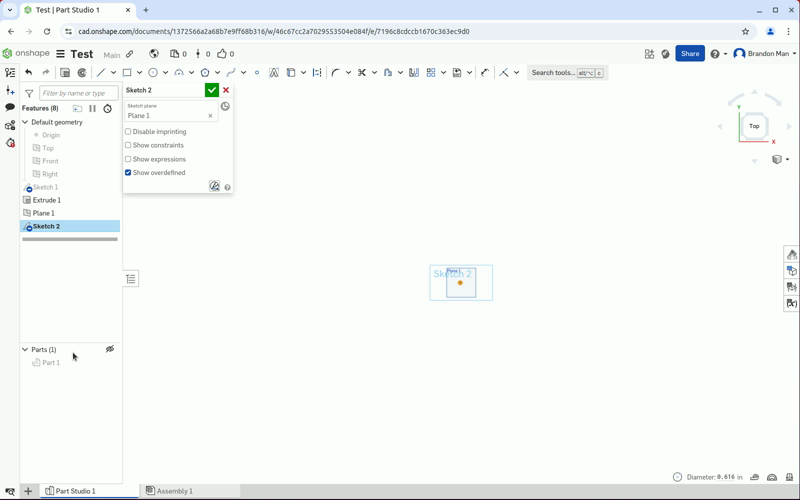
key(shift+e)
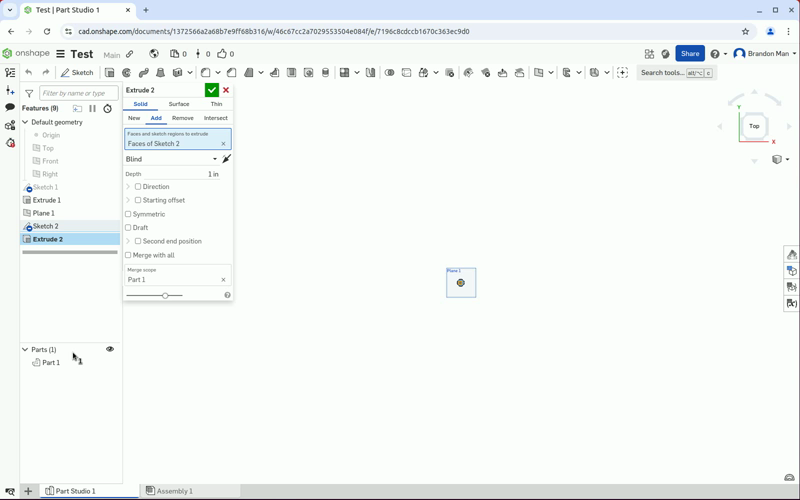
mouse_move(143, 106)
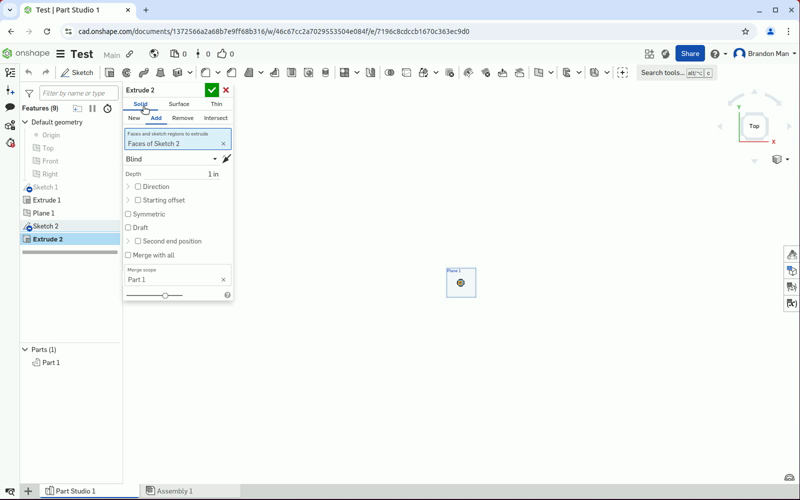
click(143, 106)
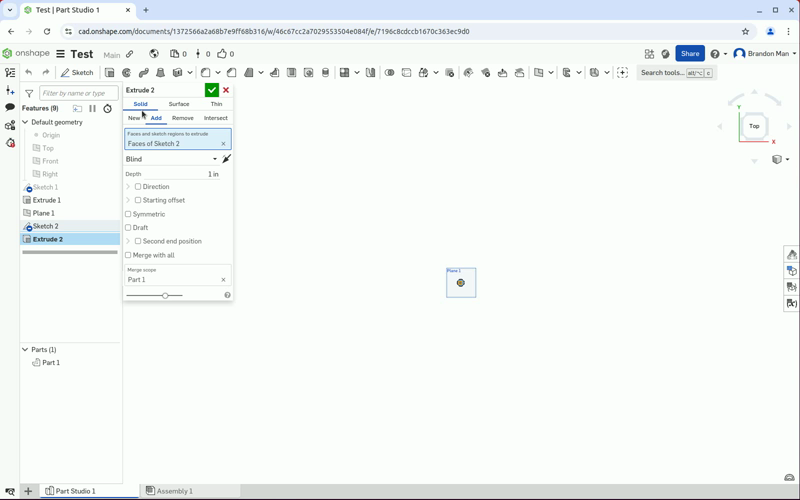
mouse_move(137, 120)
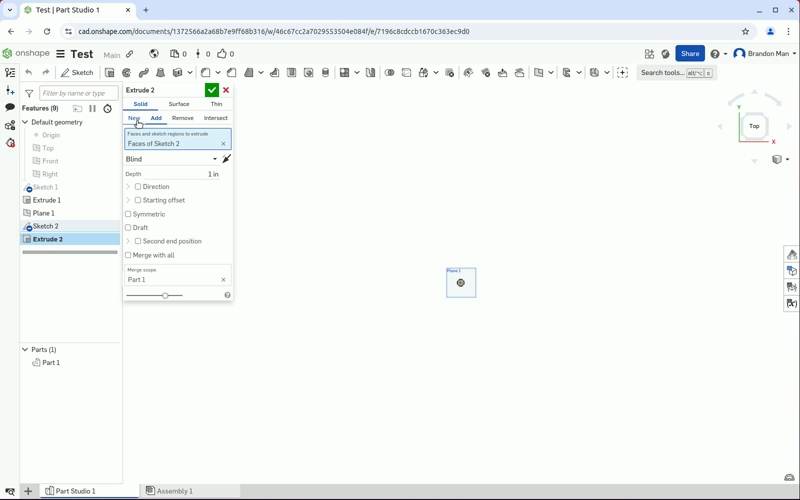
click(137, 120)
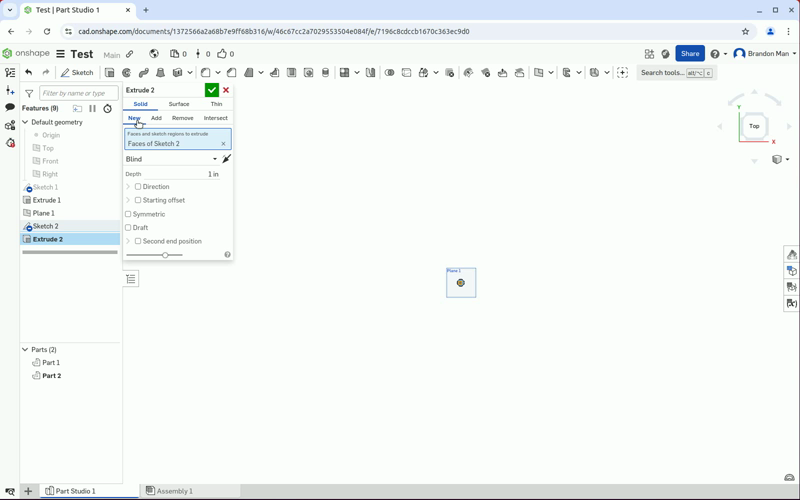
key(tab, 4)
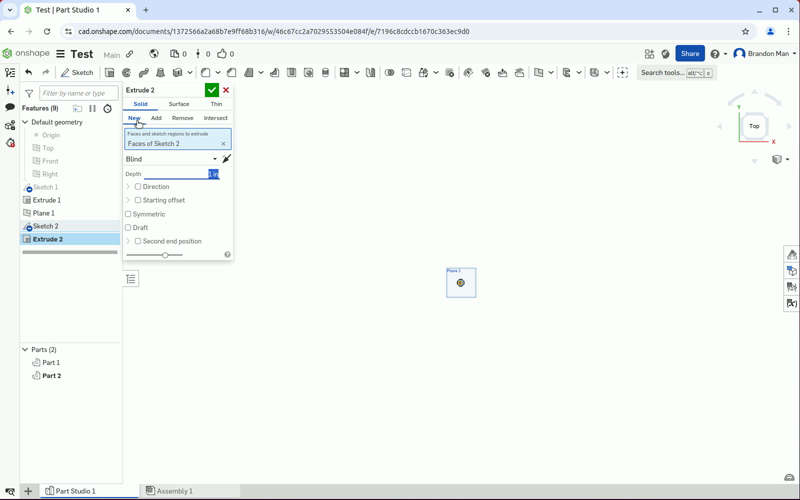
text(6.74)
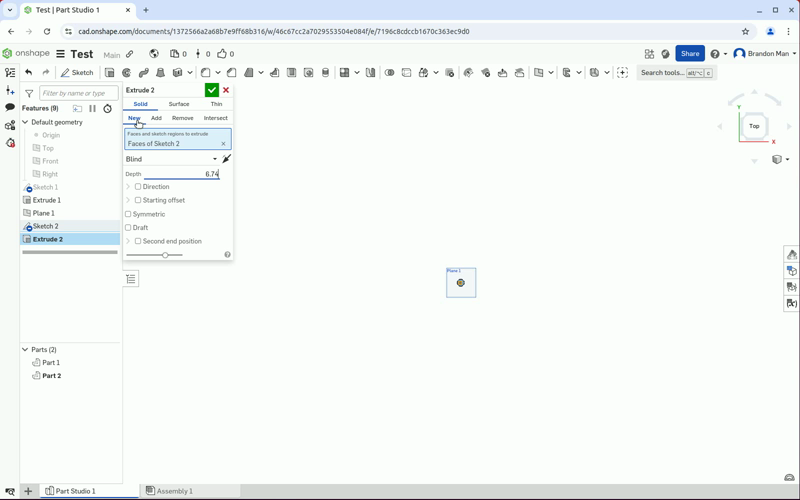
key(enter)
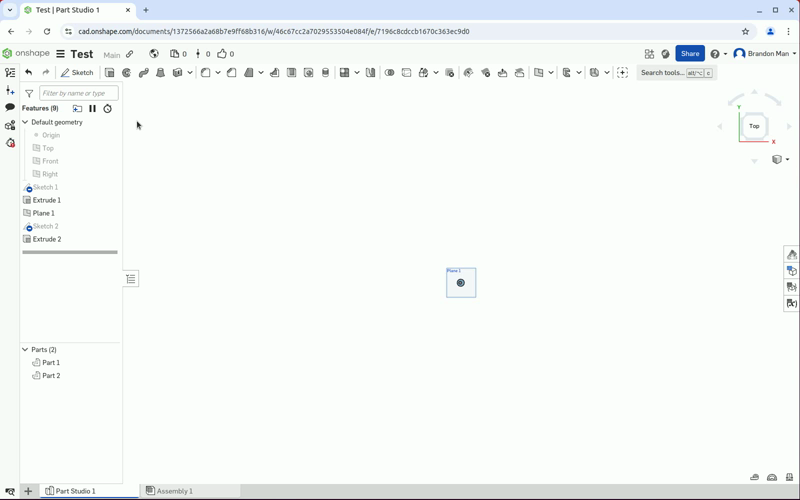
key(shift+h)
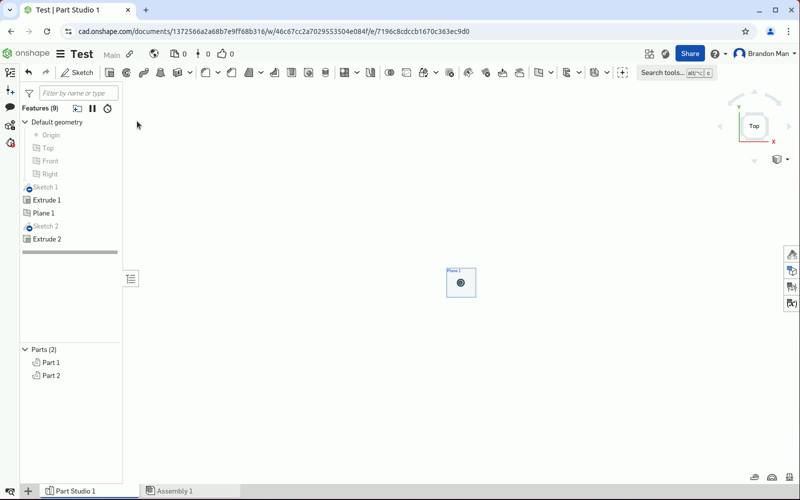
key(shift+h)
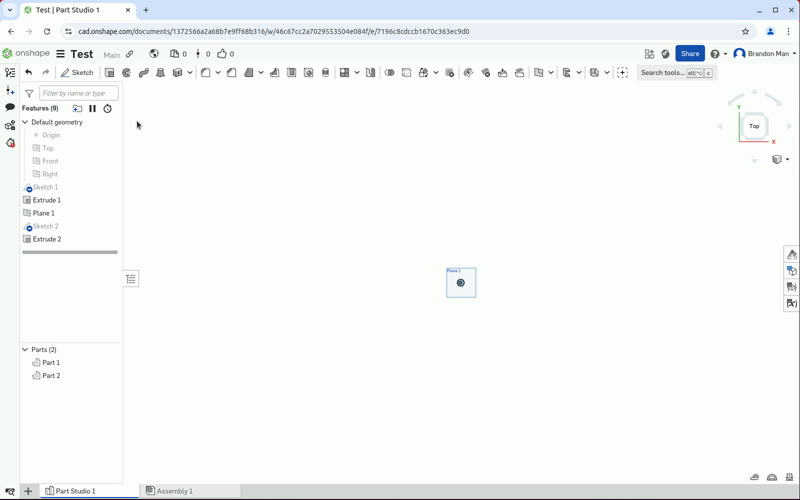
mouse_move(73, 189)
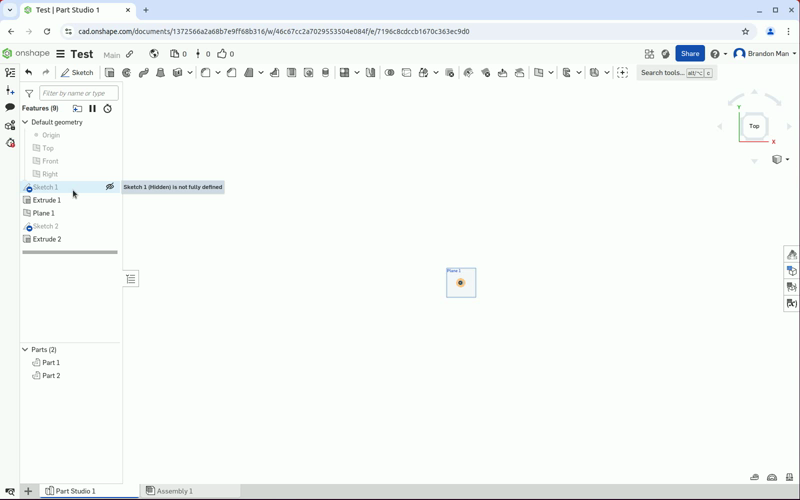
click(73, 189)
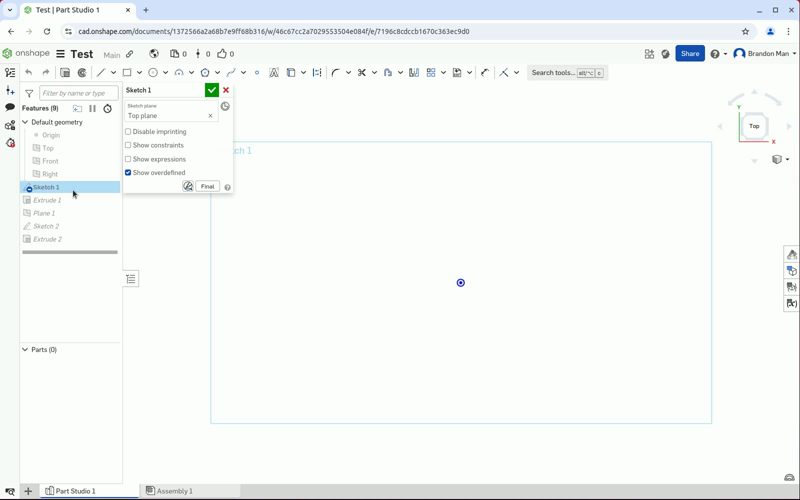
mouse_move(229, 92)
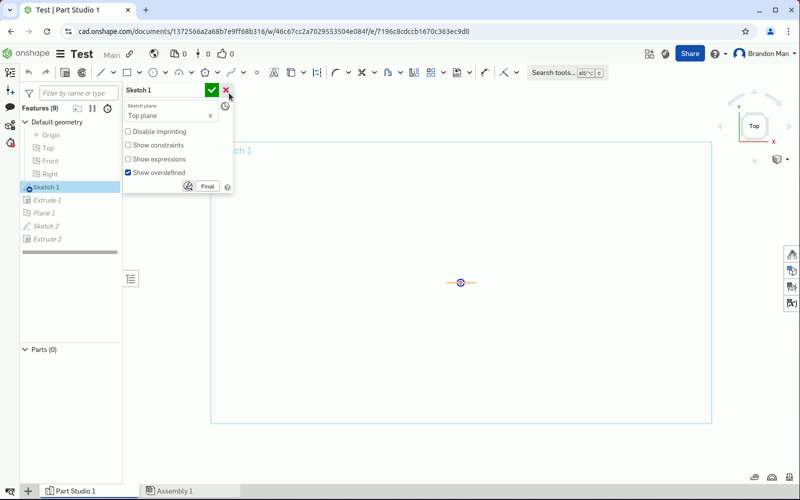
click(229, 92)
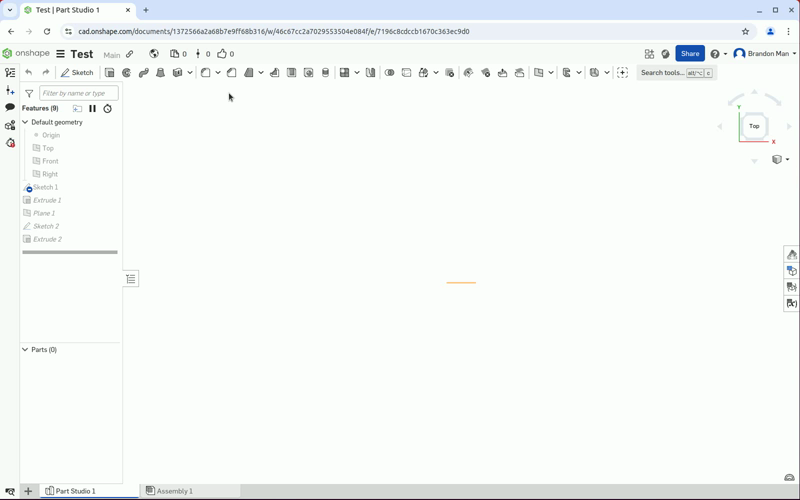
key(shift+s)
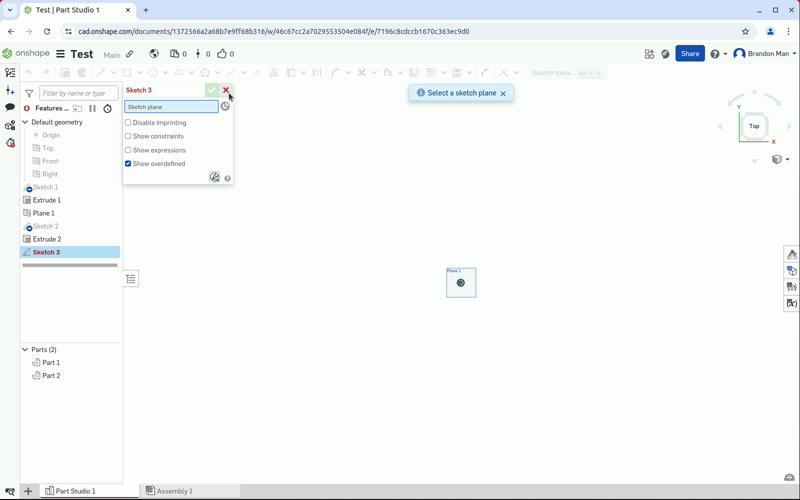
mouse_move(73, 215)
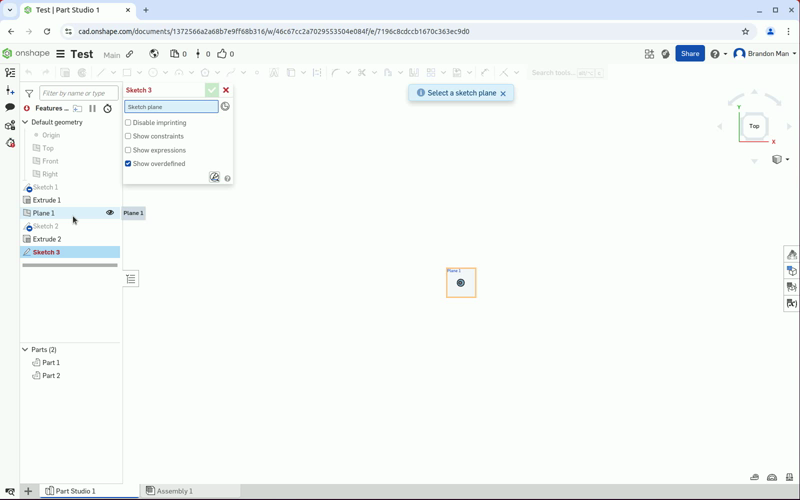
click(73, 215)
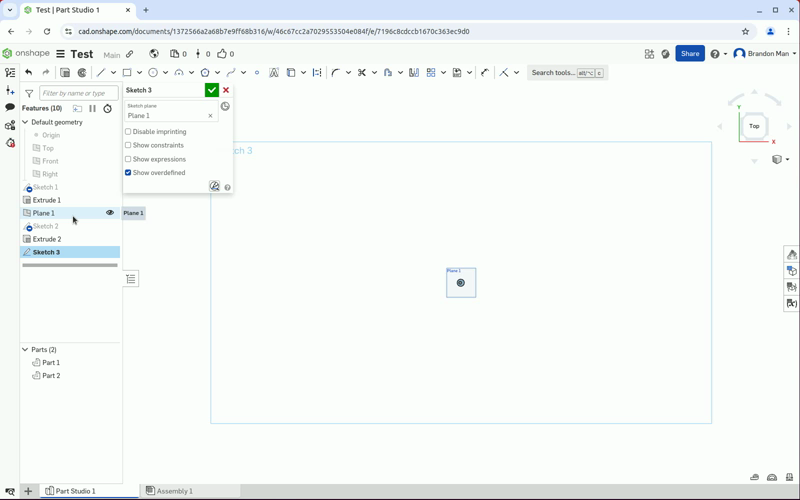
mouse_move(73, 352)
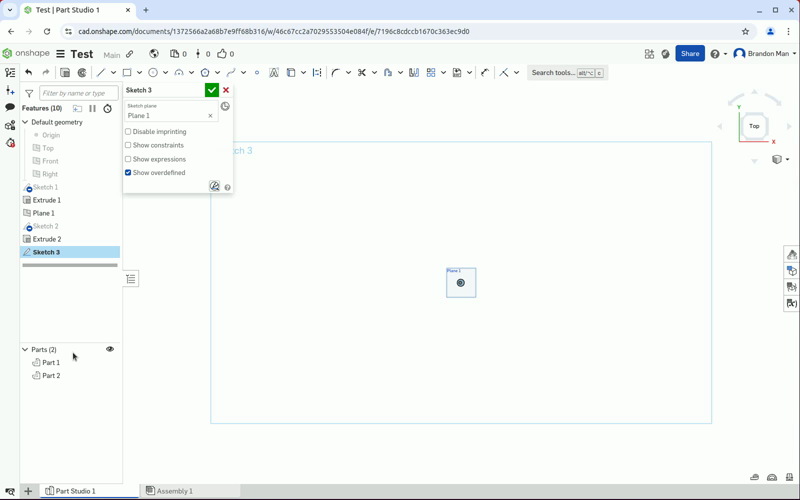
key(y)
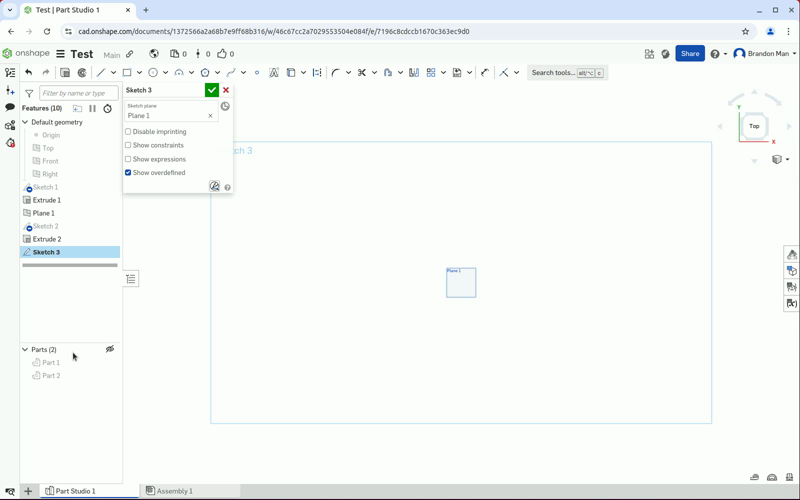
key(c)
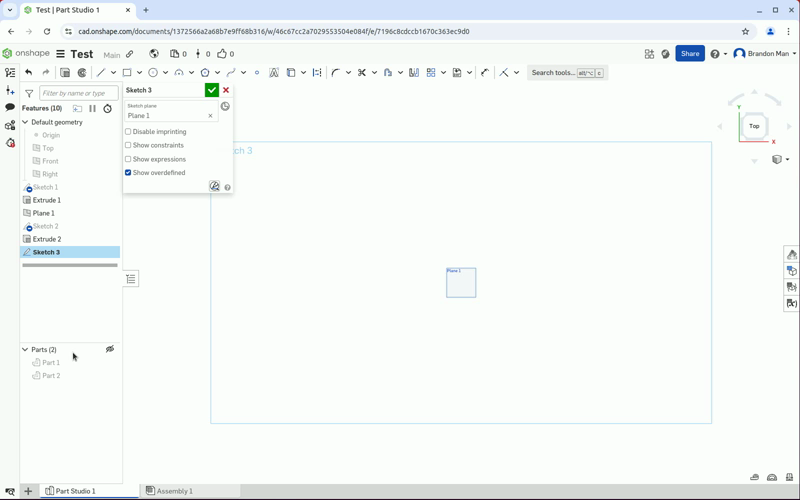
key_down(shift)
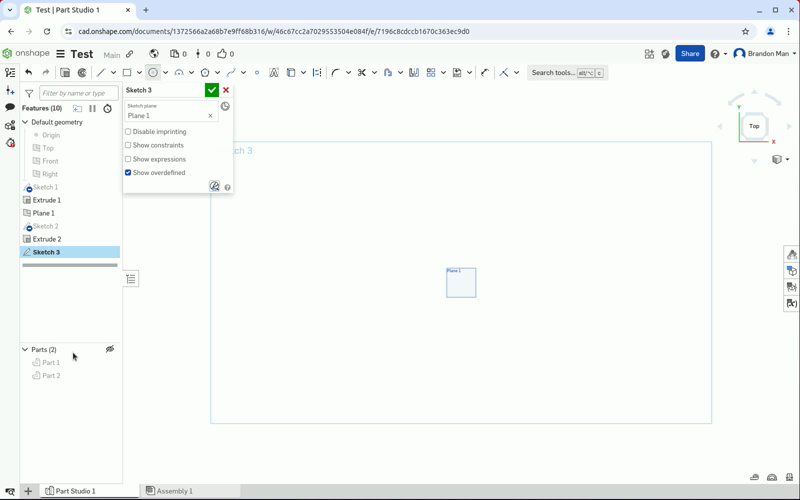
mouse_move(462, 282)
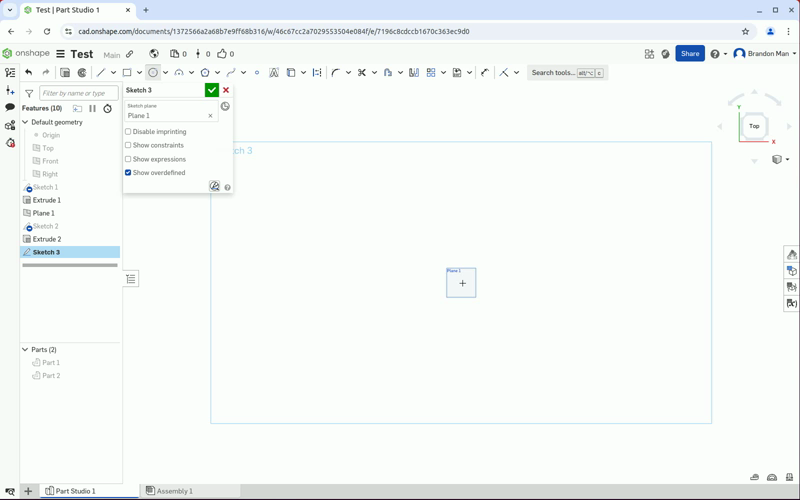
click(462, 282)
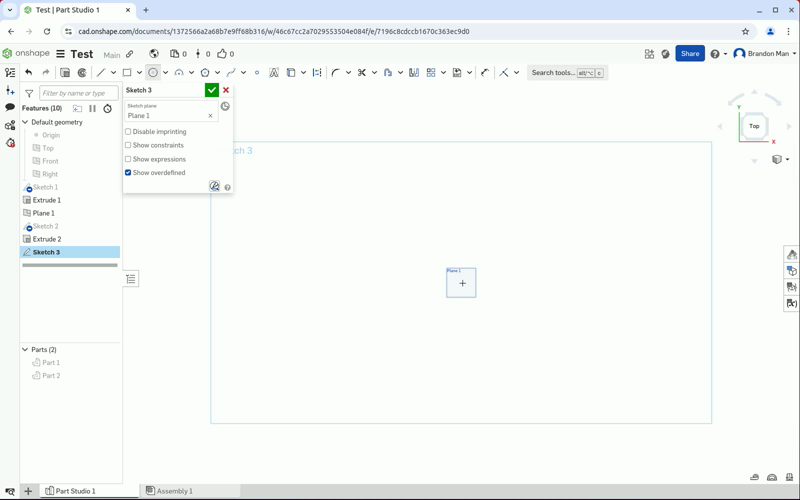
key_up(shift)
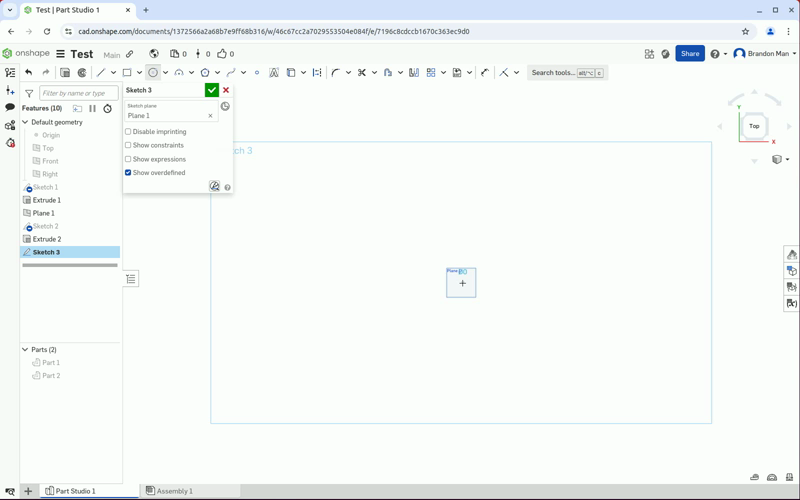
mouse_move(464, 282)
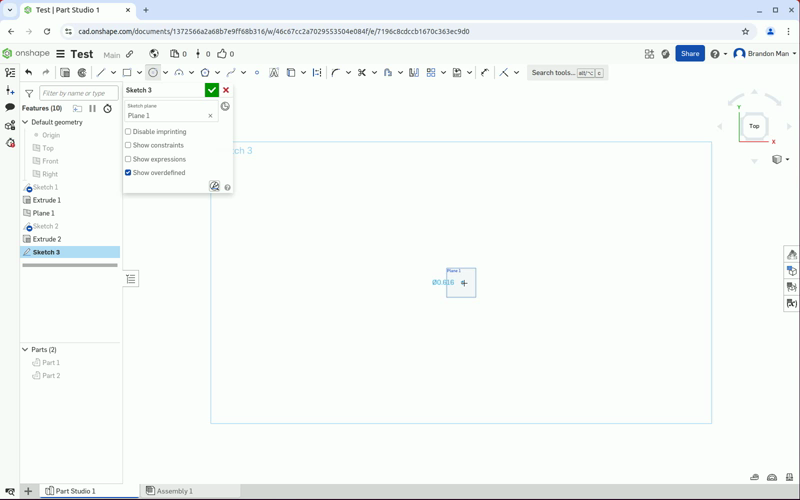
scroll(6)
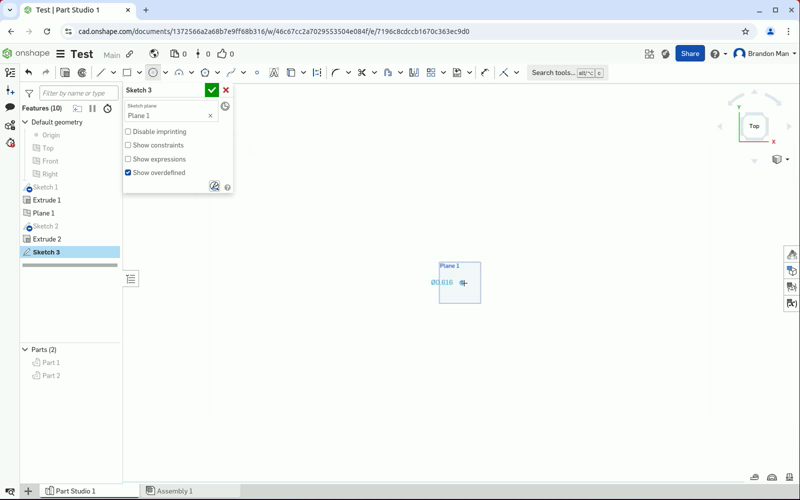
scroll(6)
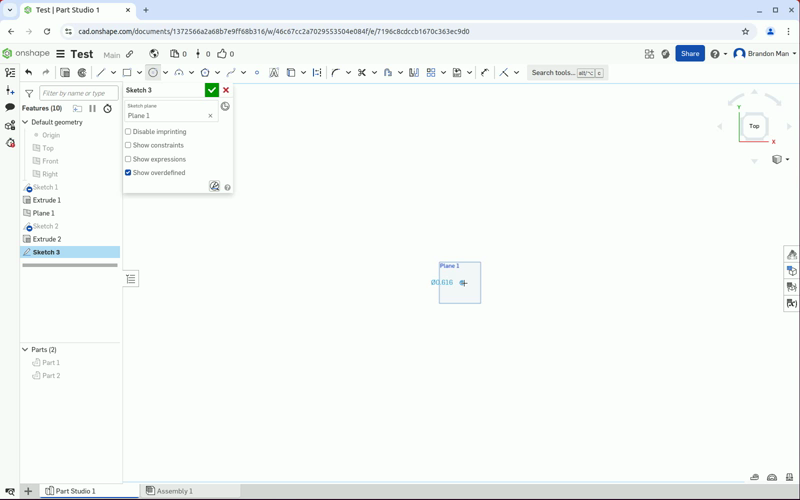
scroll(6)
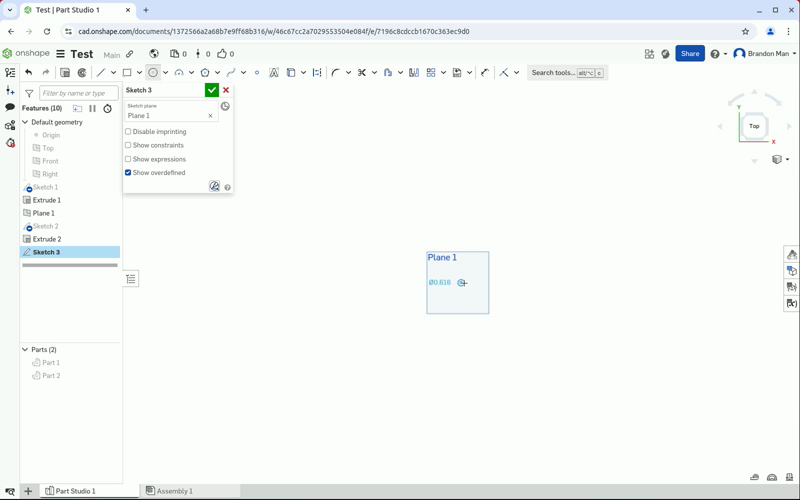
scroll(6)
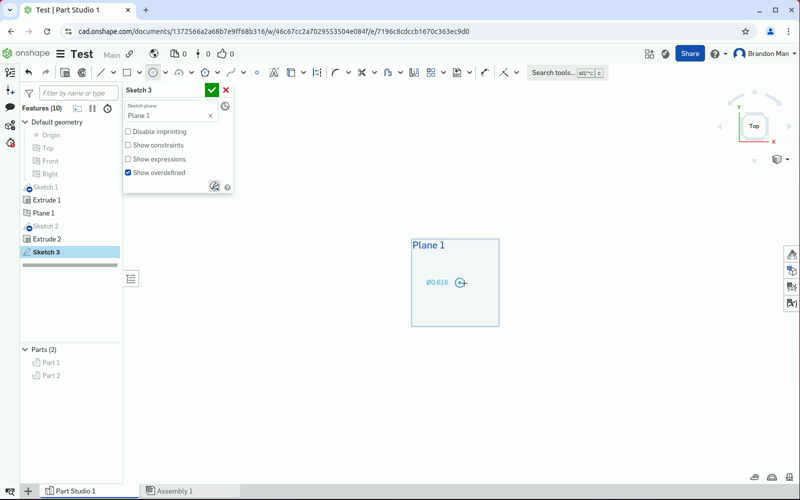
scroll(6)
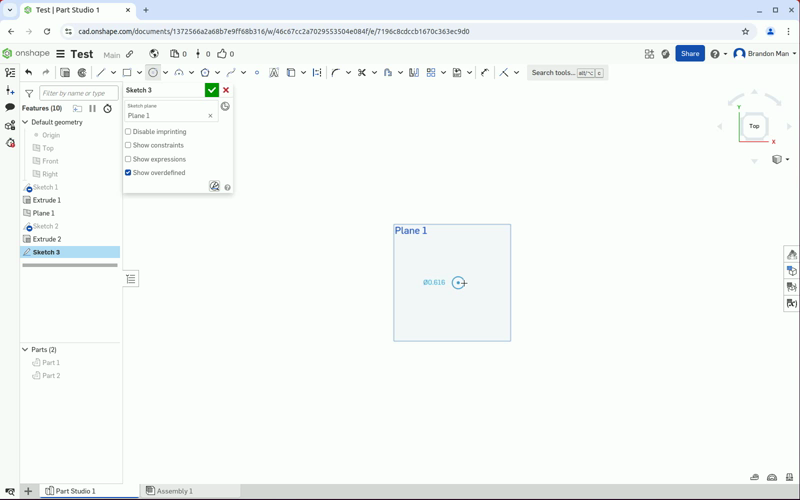
scroll(6)
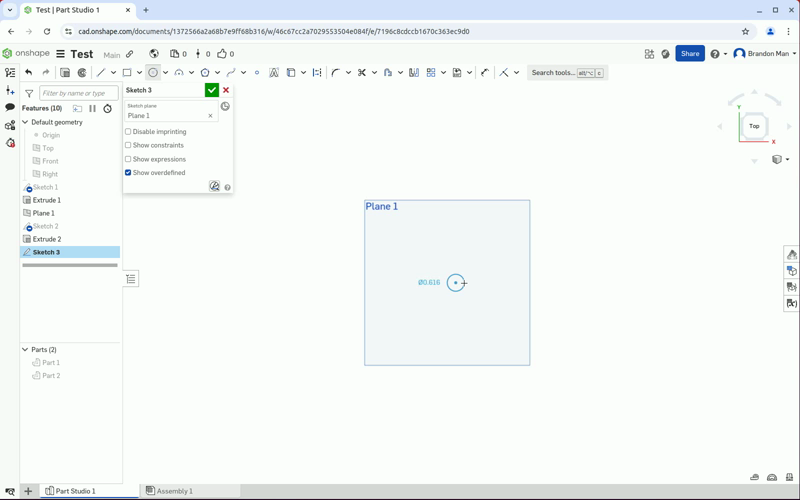
scroll(6)
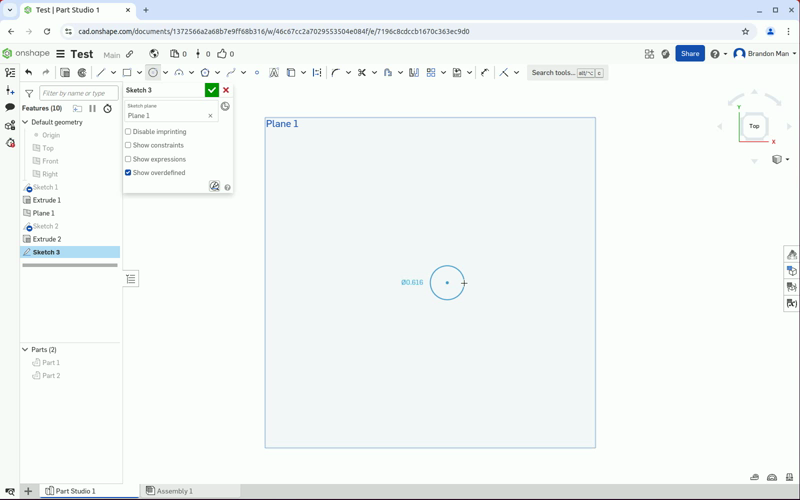
click(464, 282)
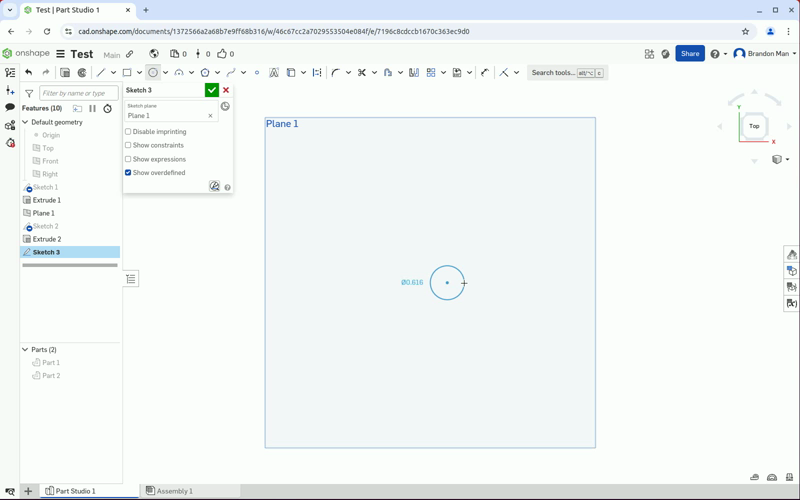
scroll(-6)
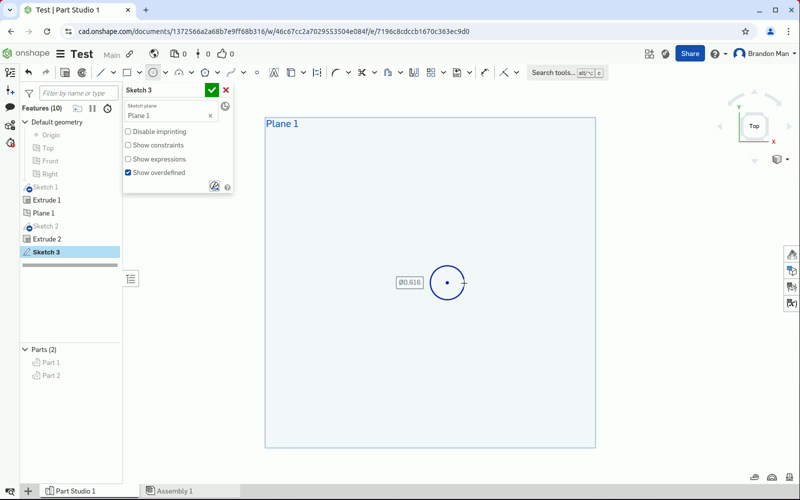
scroll(-6)
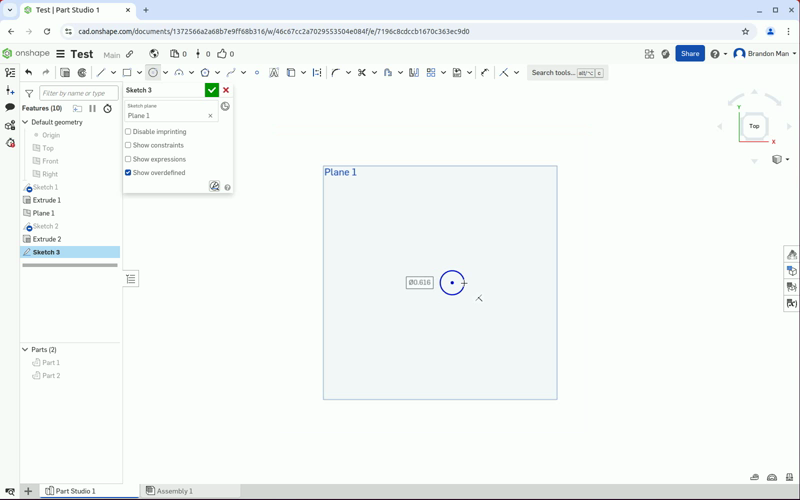
scroll(-6)
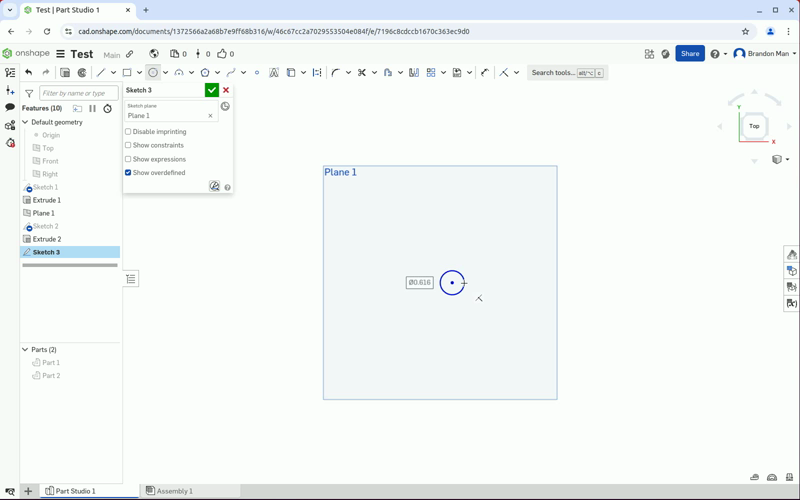
scroll(-6)
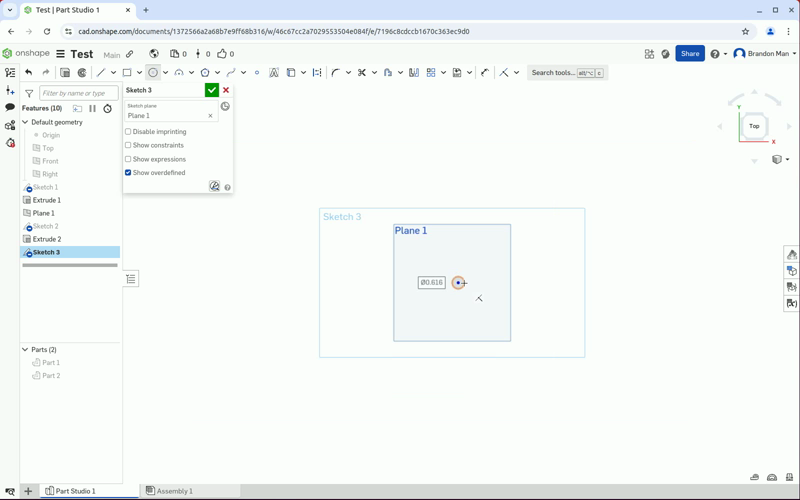
scroll(-6)
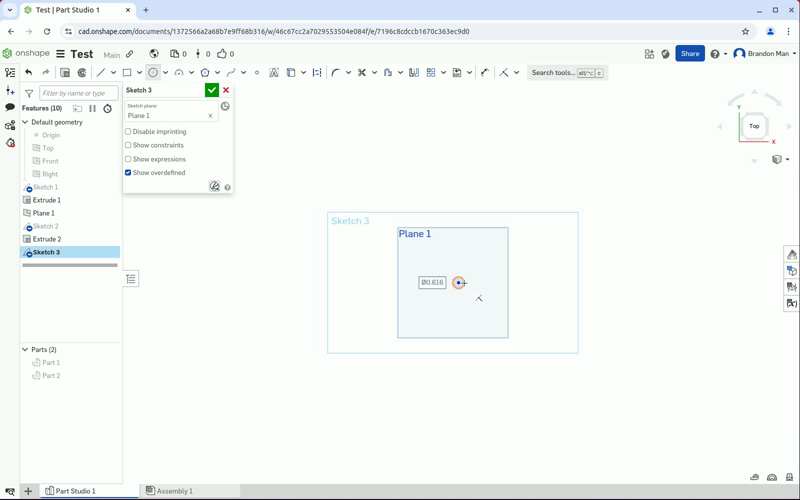
scroll(-6)
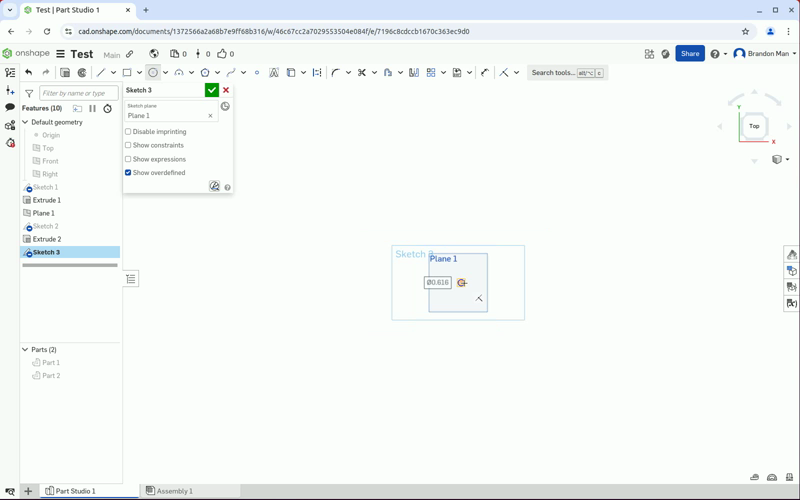
scroll(-6)
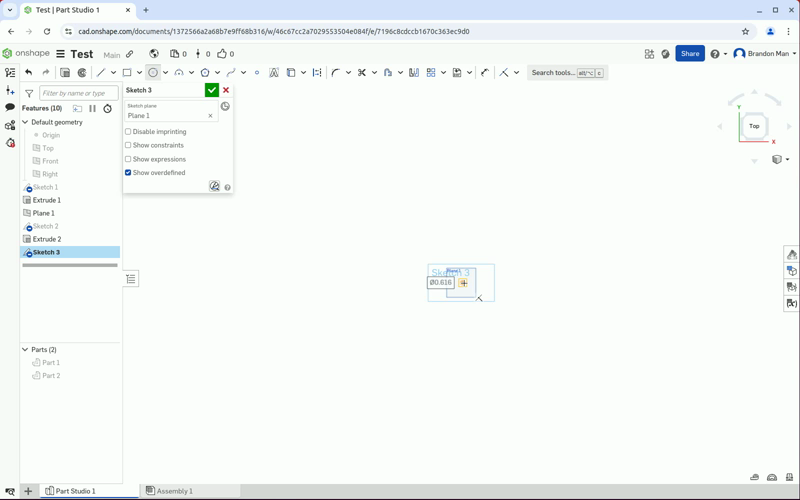
key(esc)
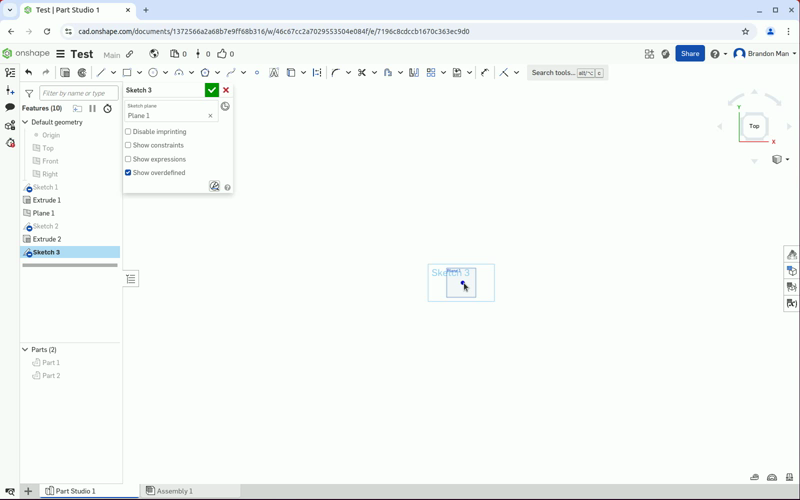
mouse_move(464, 283)
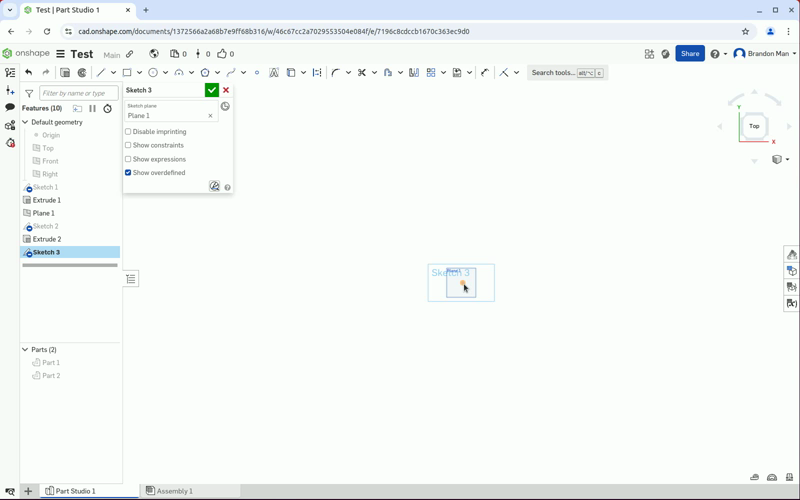
scroll(6)
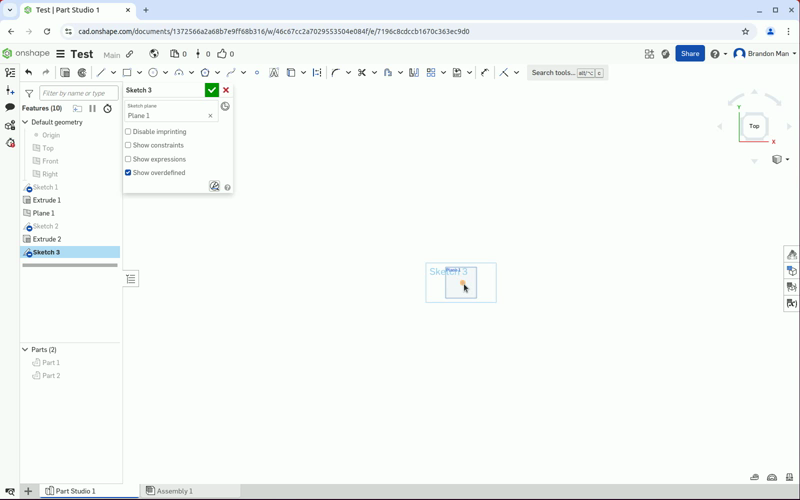
scroll(6)
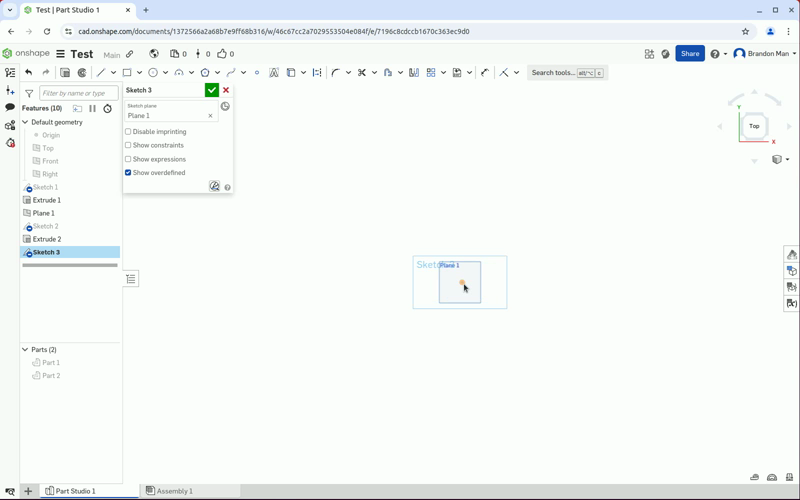
scroll(6)
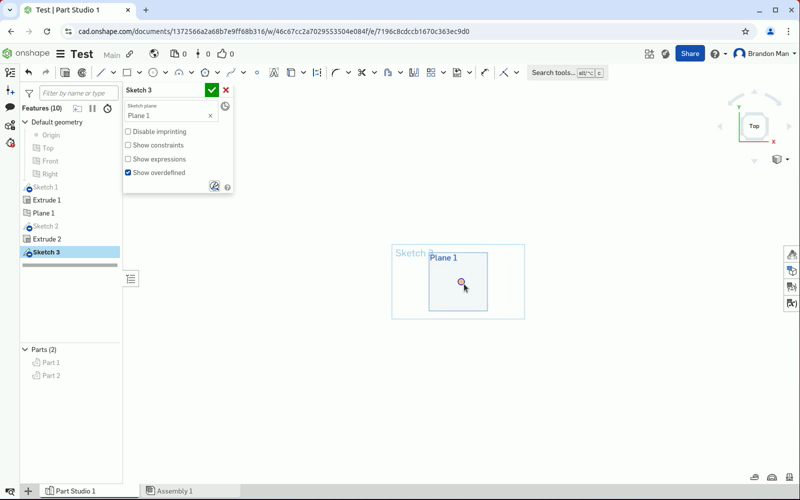
scroll(6)
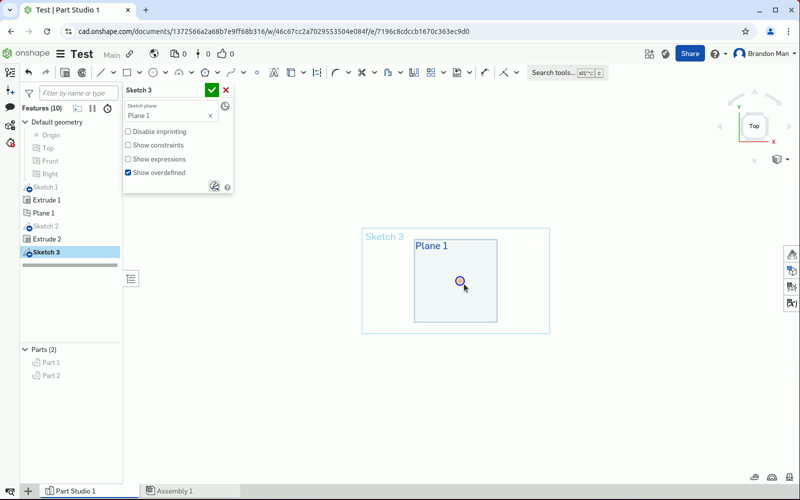
scroll(6)
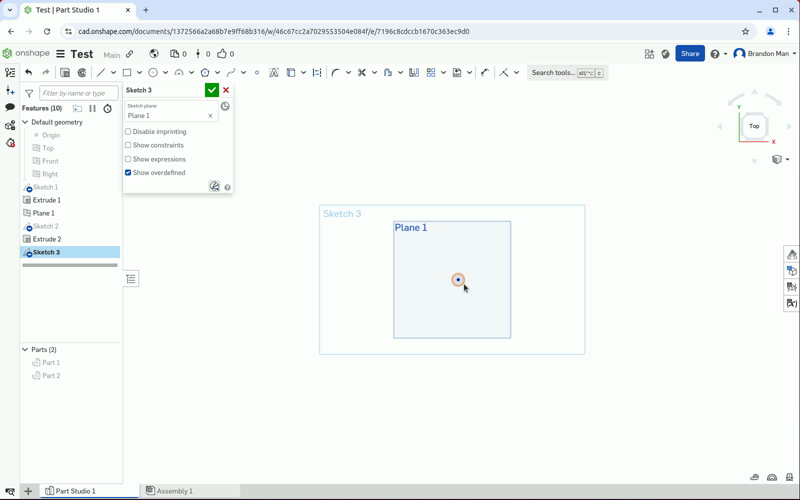
scroll(6)
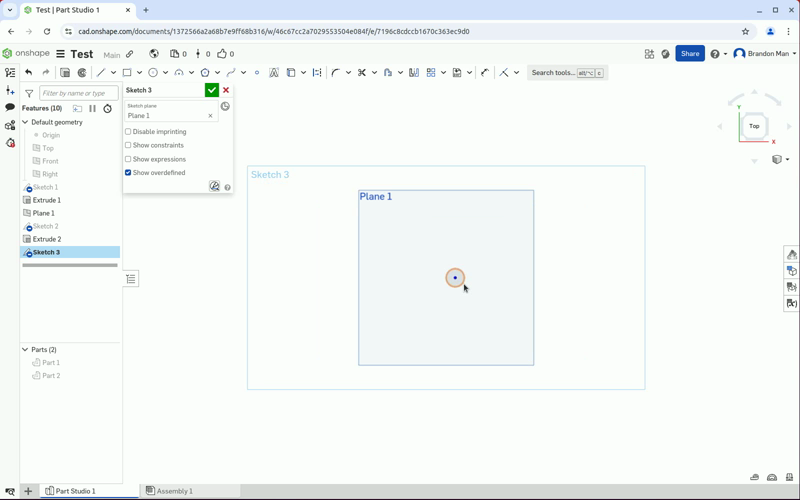
scroll(6)
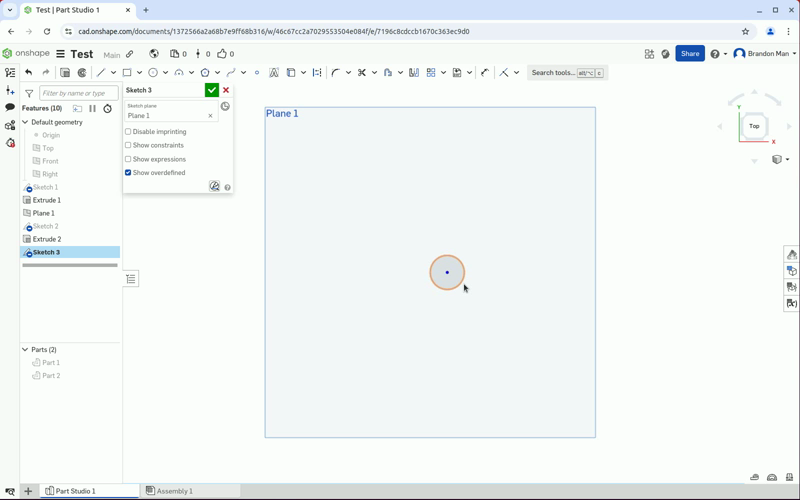
click(464, 283)
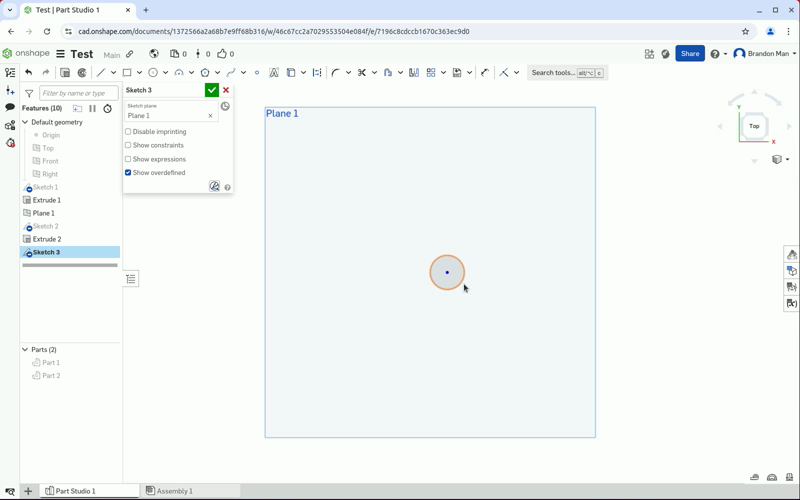
scroll(-6)
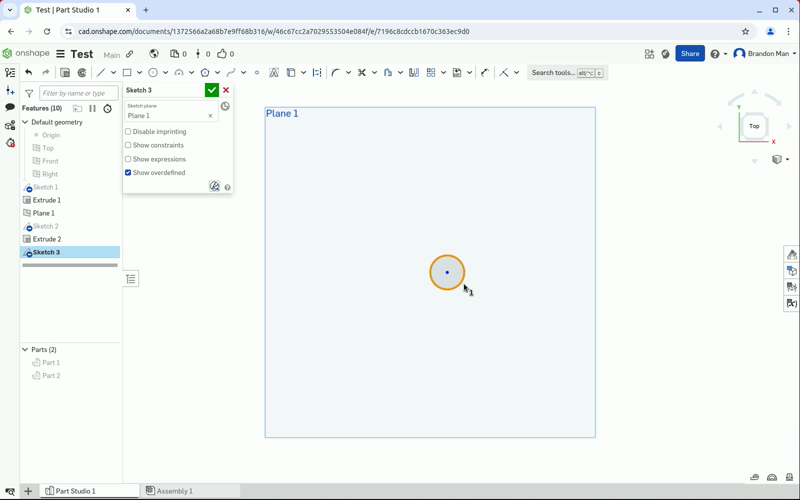
scroll(-6)
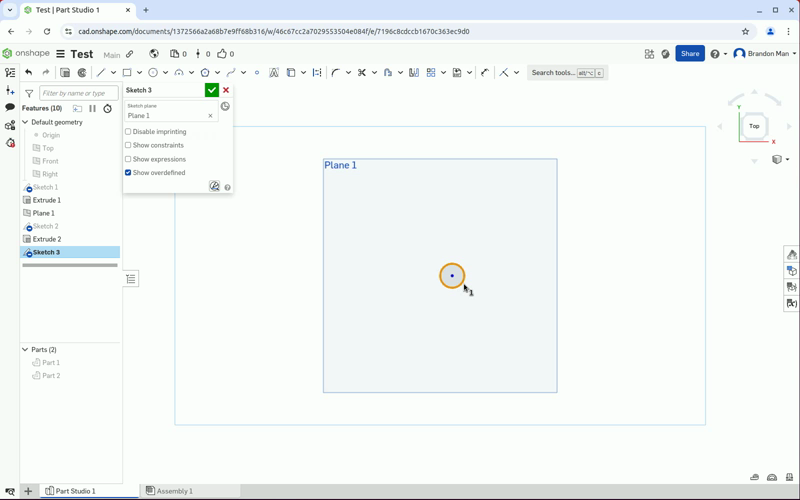
scroll(-6)
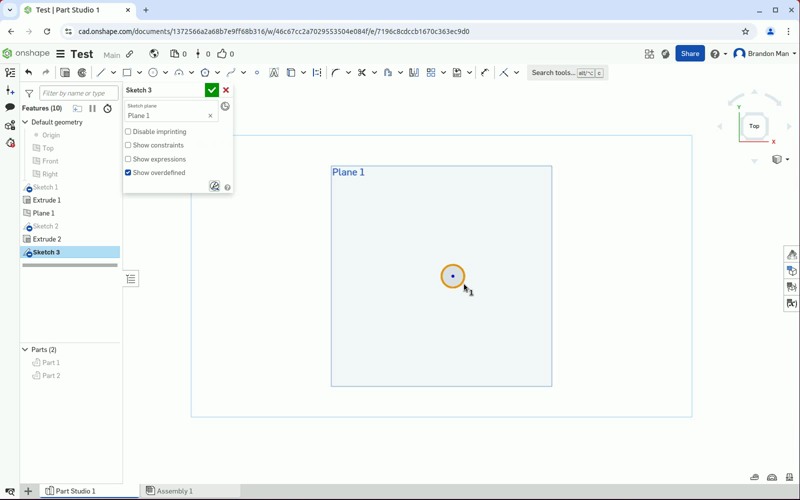
scroll(-6)
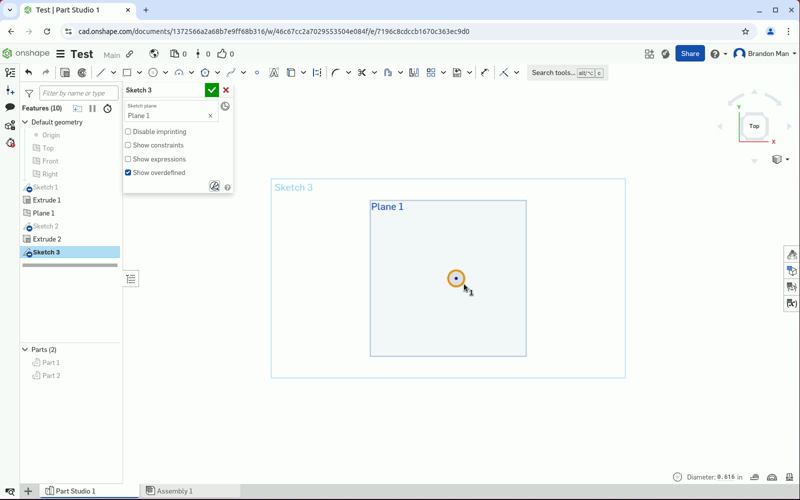
scroll(-6)
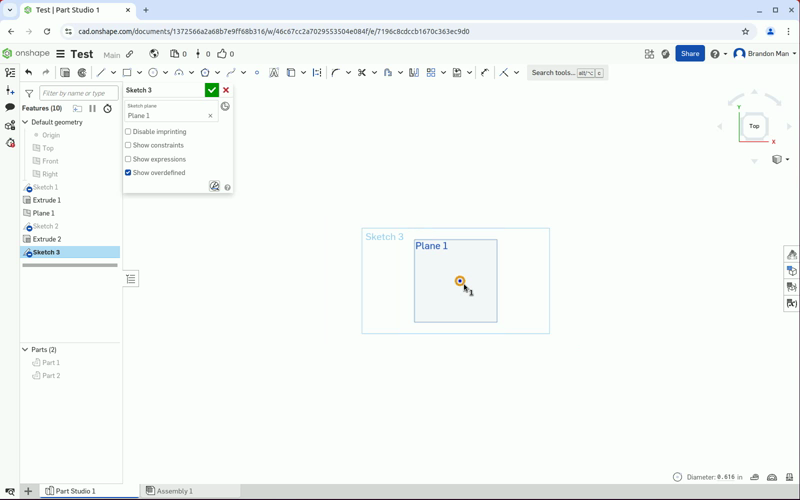
scroll(-6)
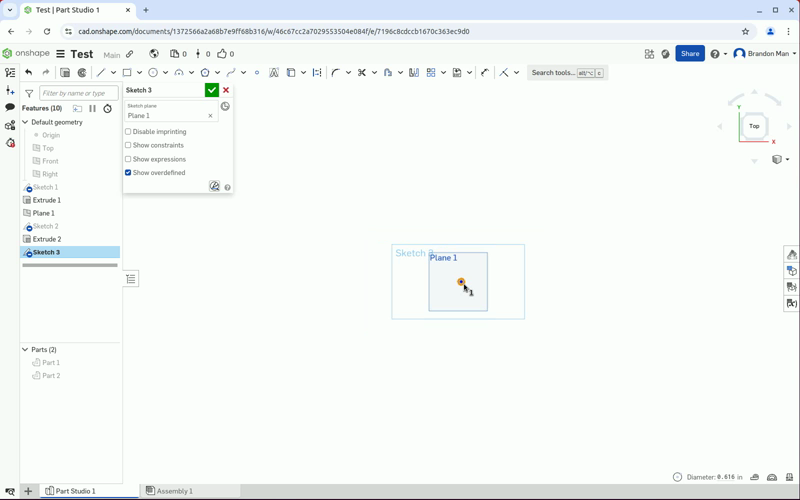
scroll(-6)
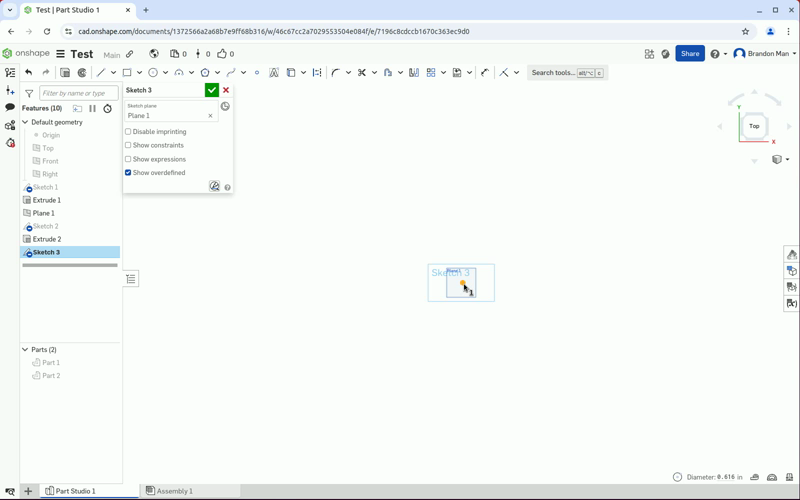
mouse_move(73, 352)
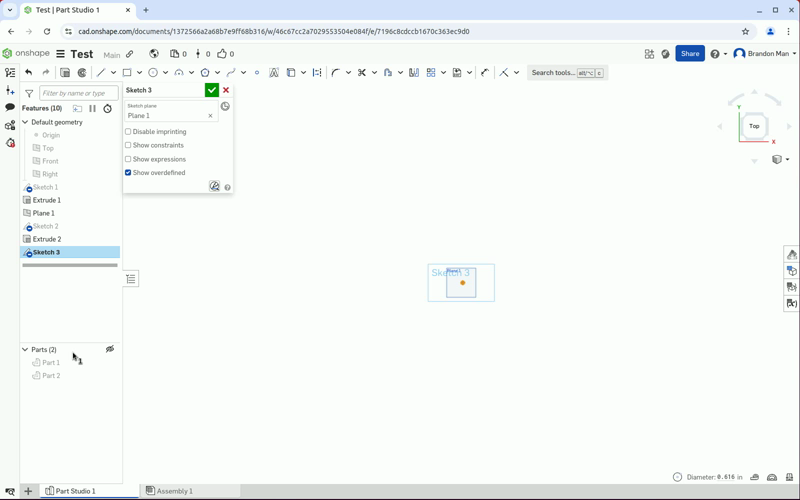
key(shift+y)
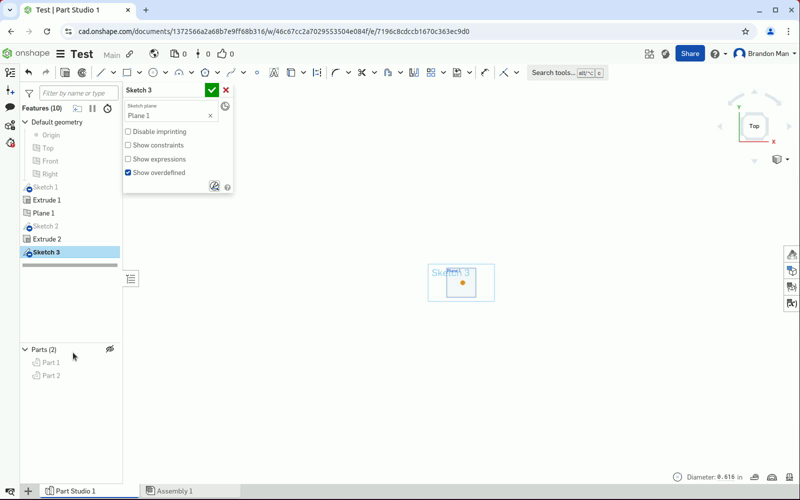
key(shift+e)
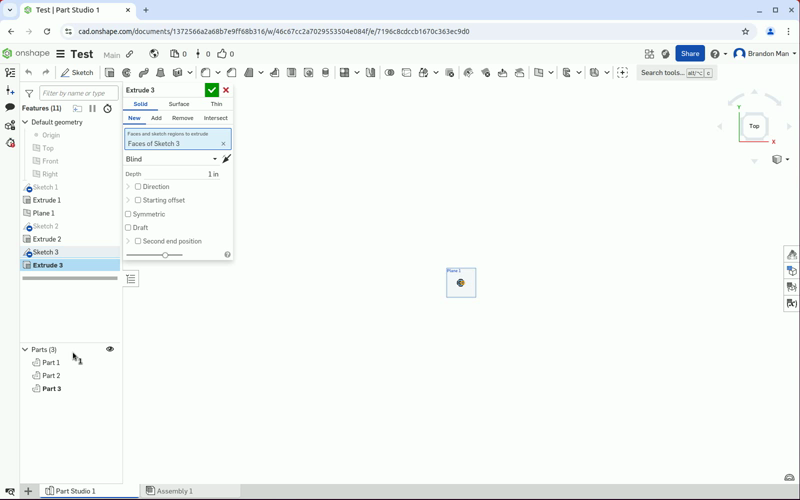
mouse_move(143, 106)
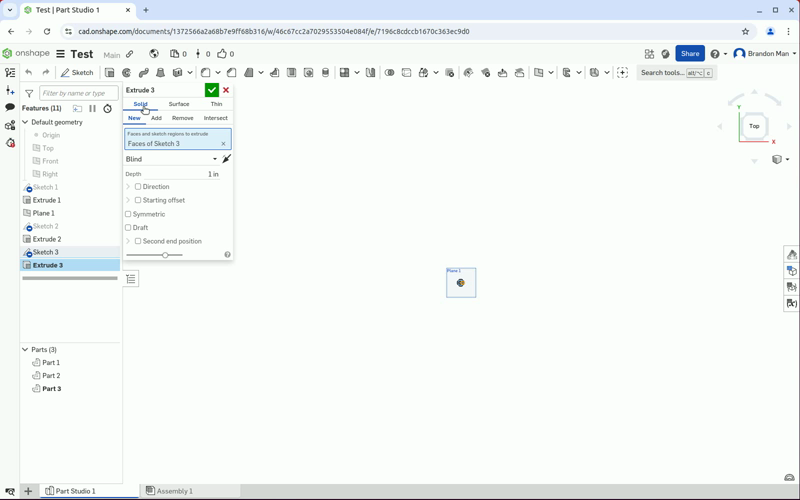
click(143, 106)
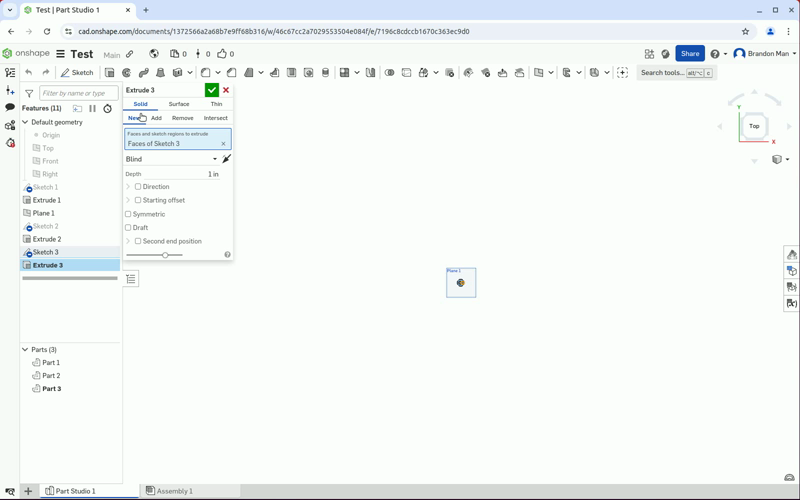
mouse_move(137, 120)
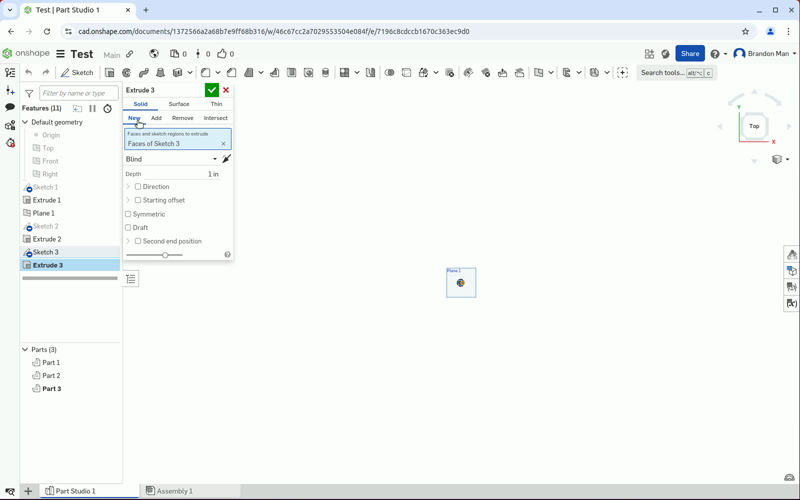
click(137, 120)
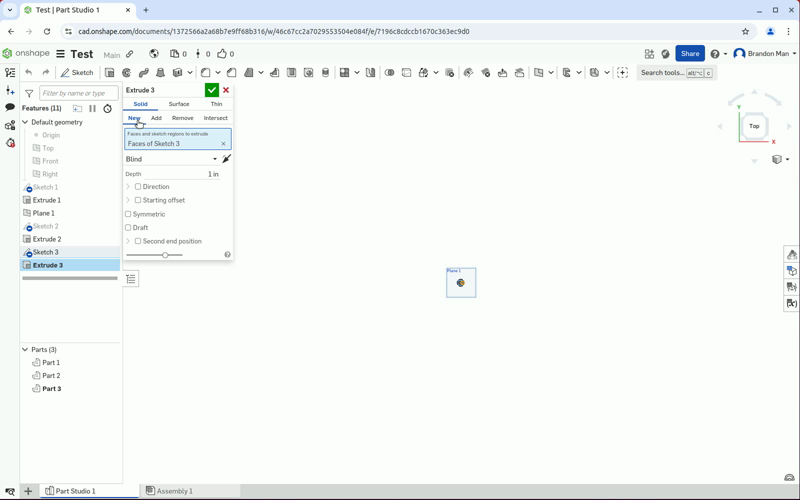
key(tab, 4)
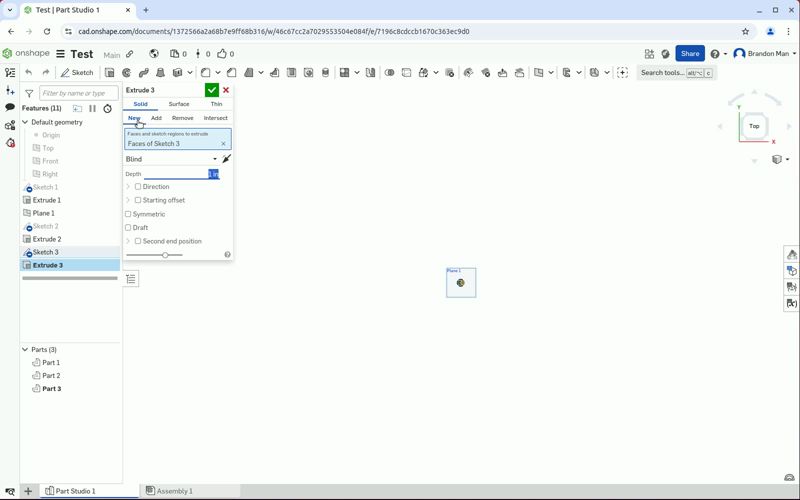
text(6.74)
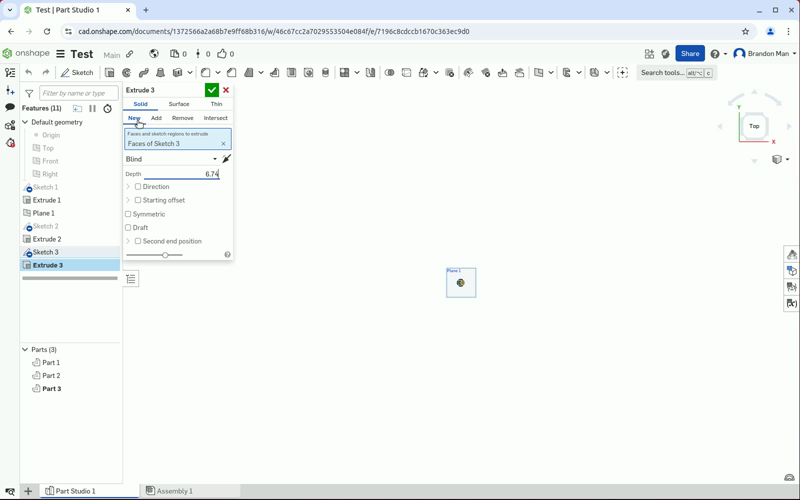
key(enter)
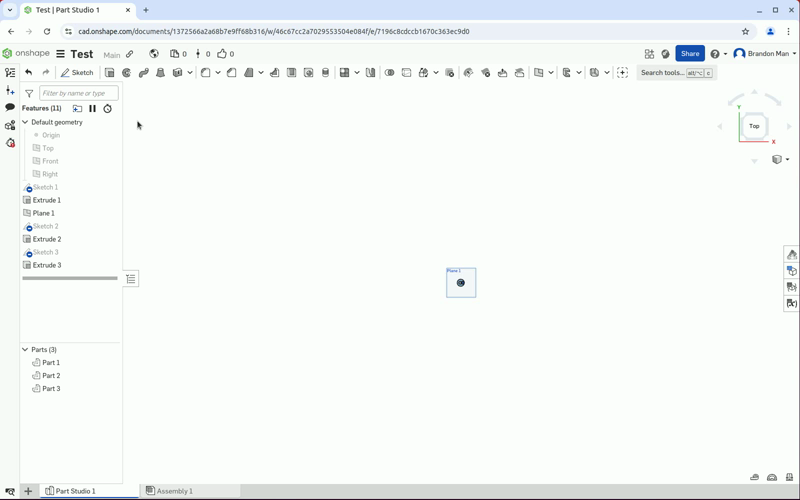
key(shift+h)
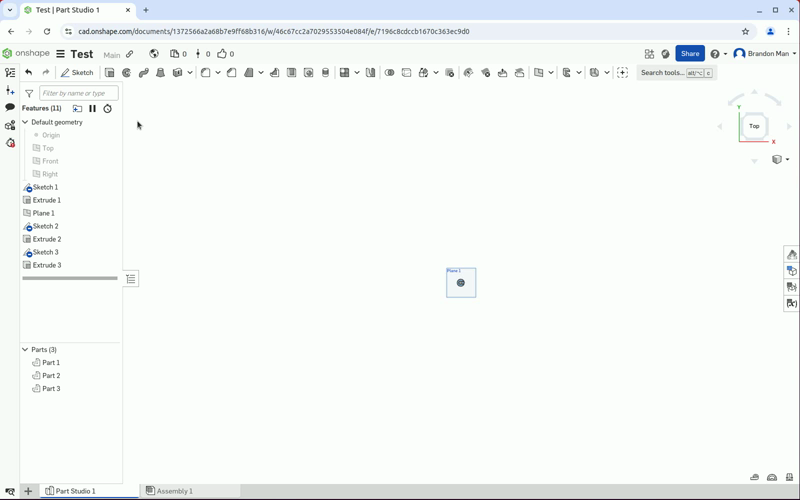
key(shift+h)
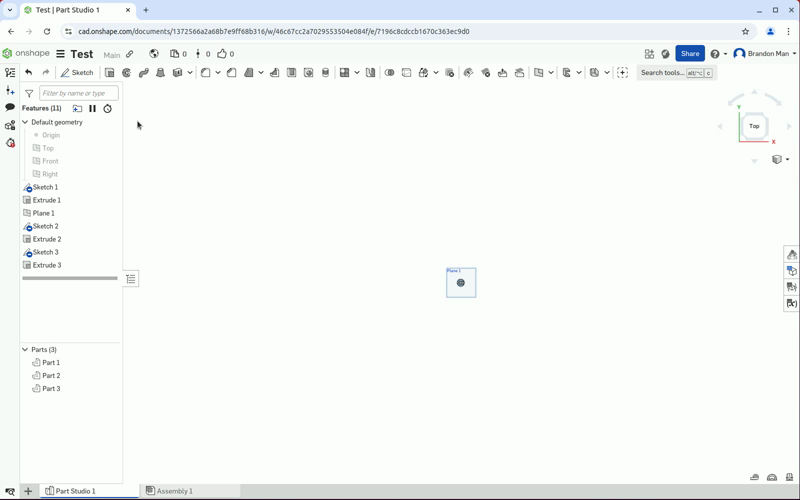
key(shift+7)
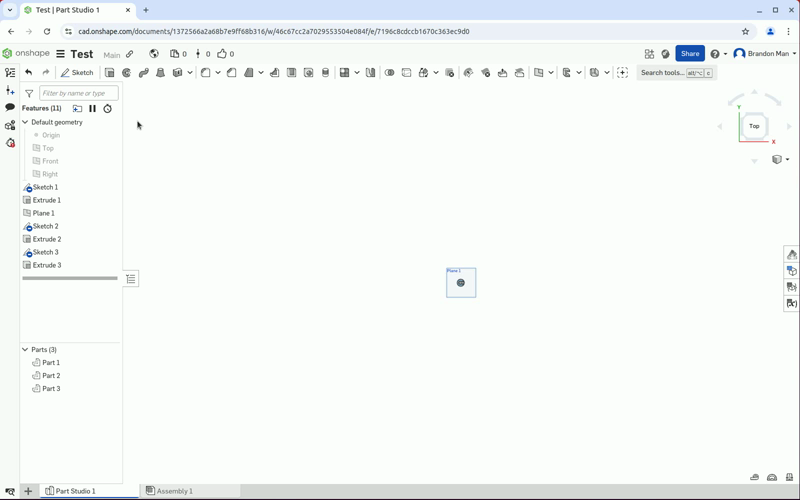
key(up, 3)
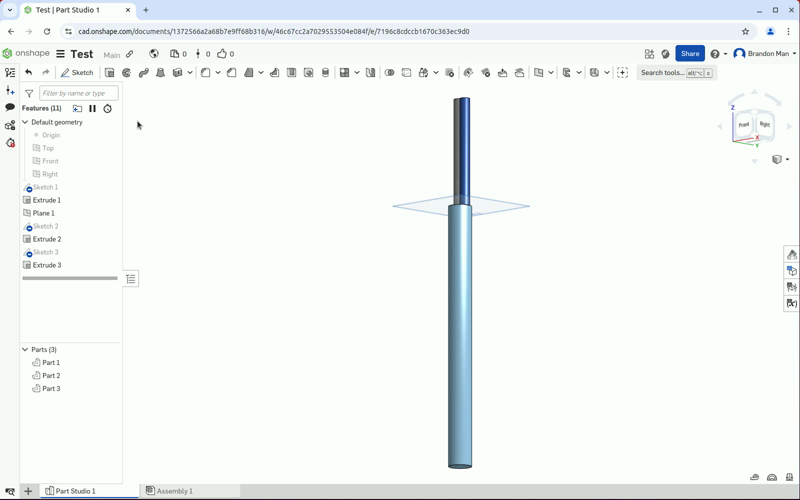
key(left, 3)
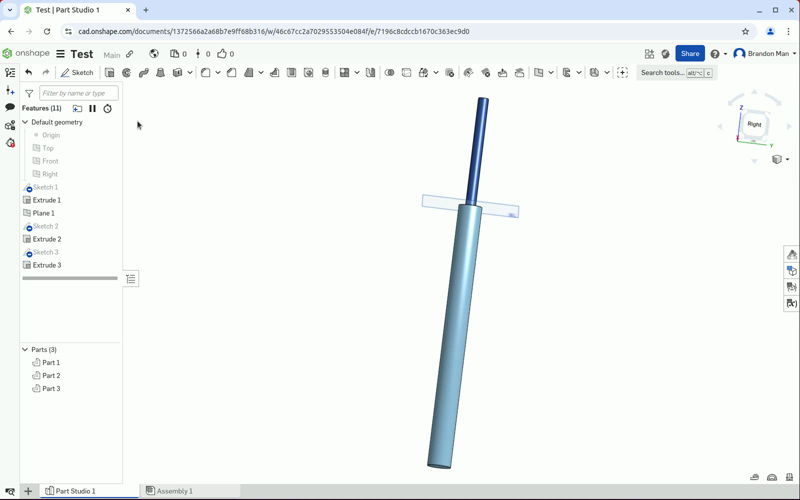
key(right, 3)
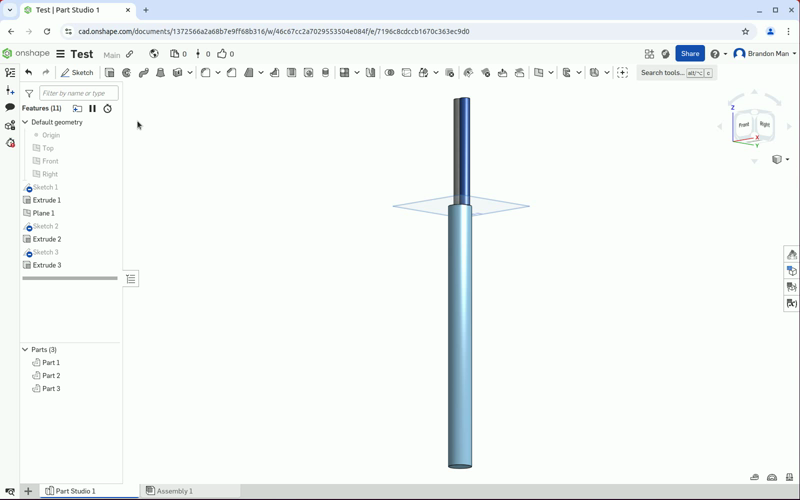
key(down, 3)
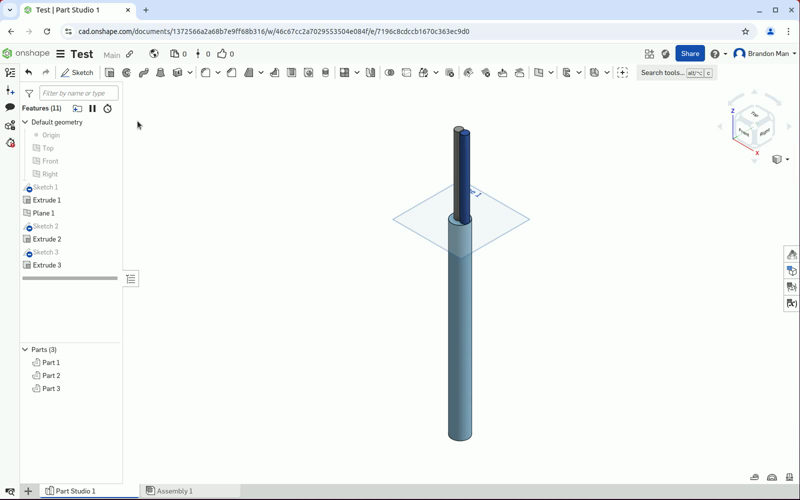
mouse_move(73, 189)
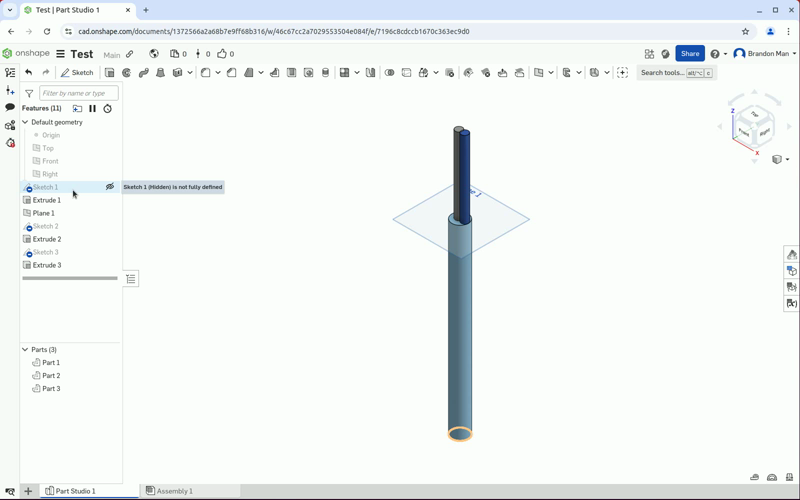
click(73, 189)